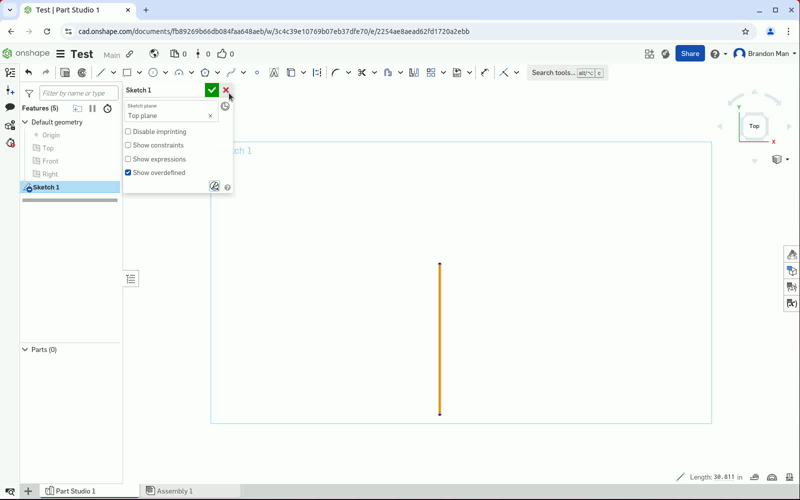
key(shift+h)
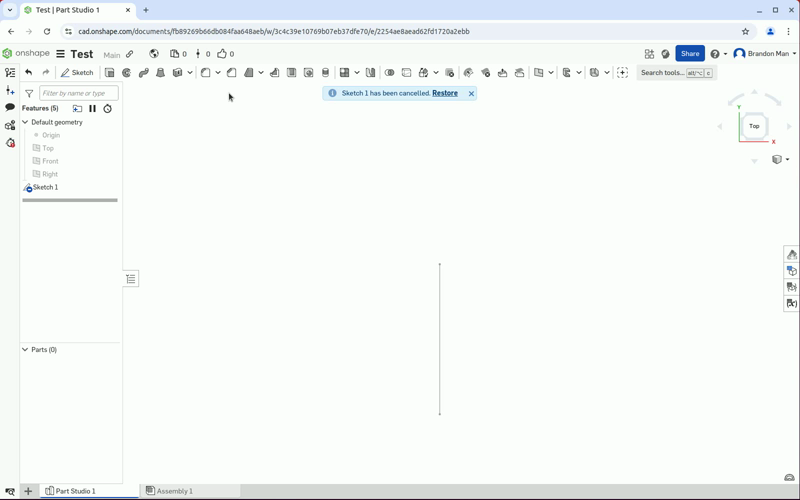
mouse_move(73, 352)
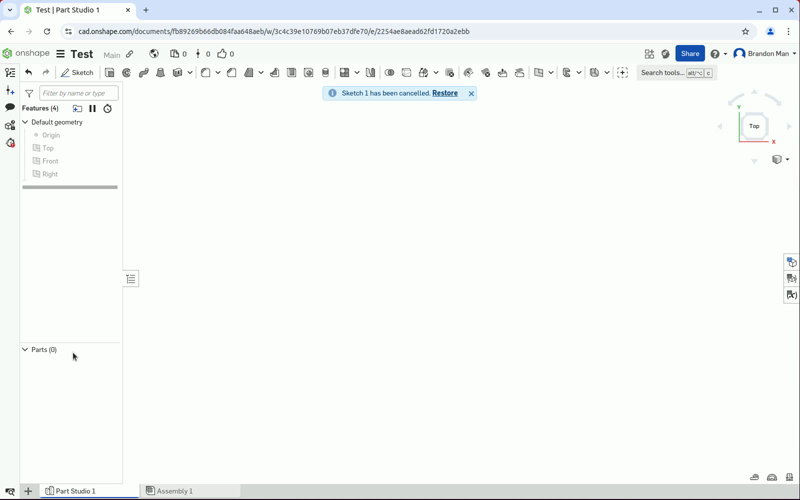
key(y)
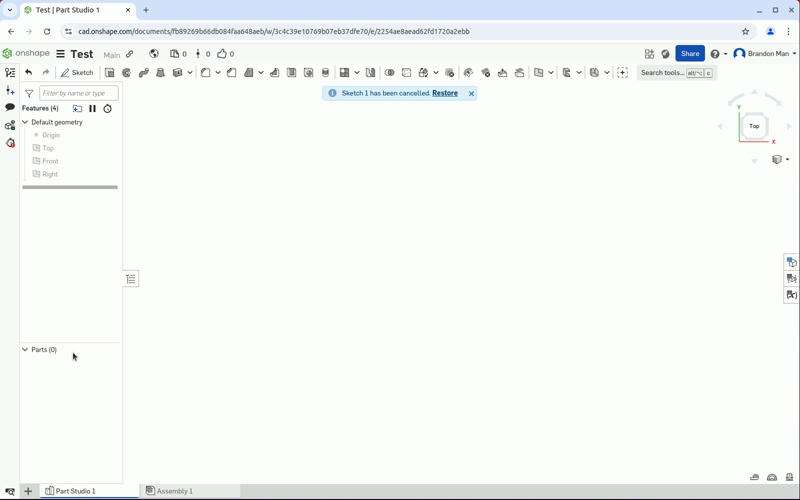
key(shift+p)
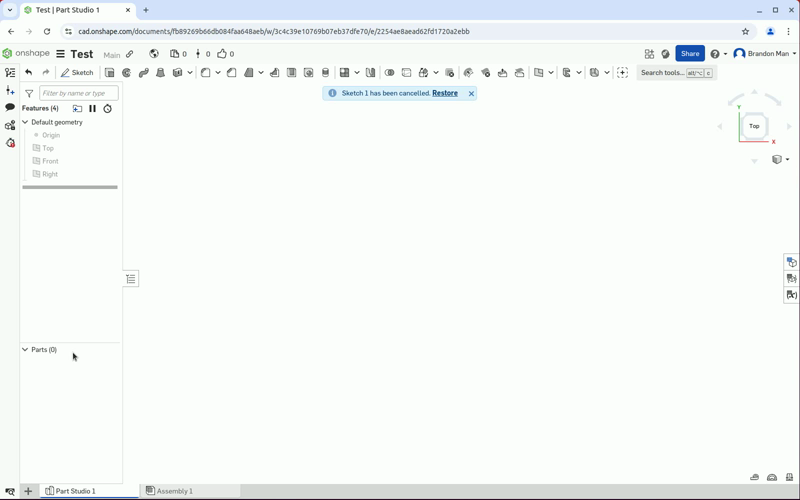
key(space)
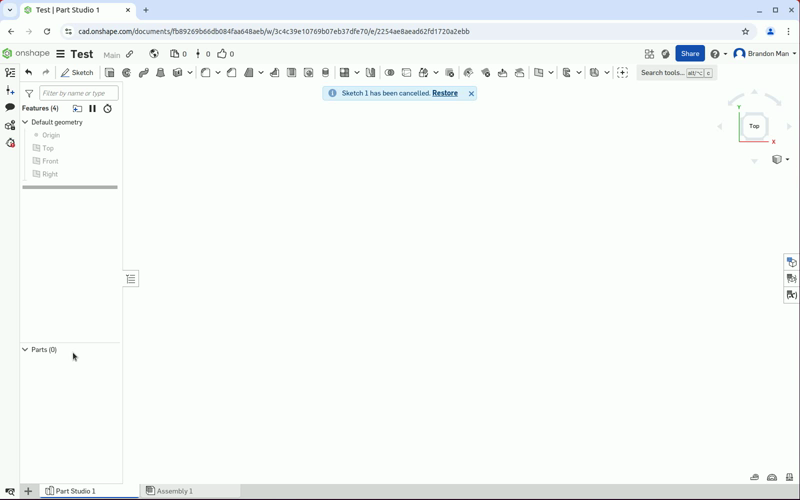
key_down(shift)
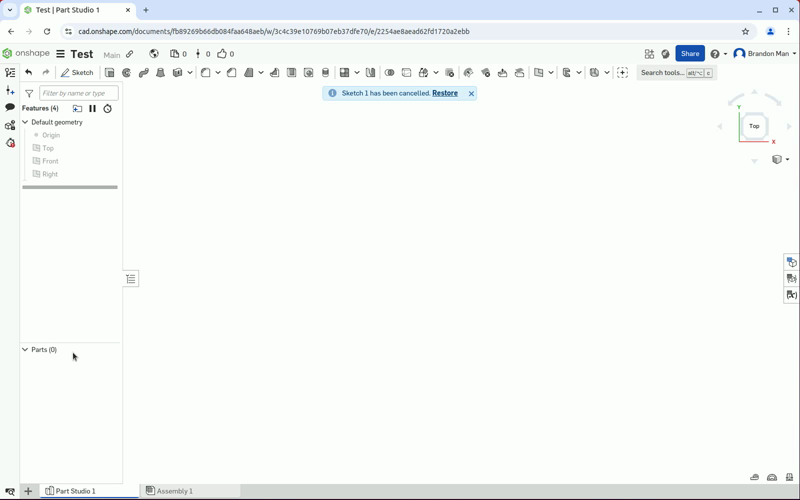
key(up)
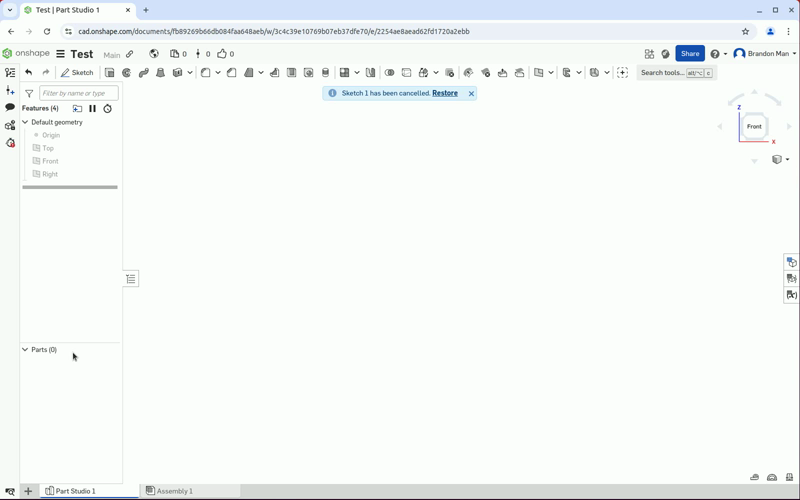
key_up(shift)
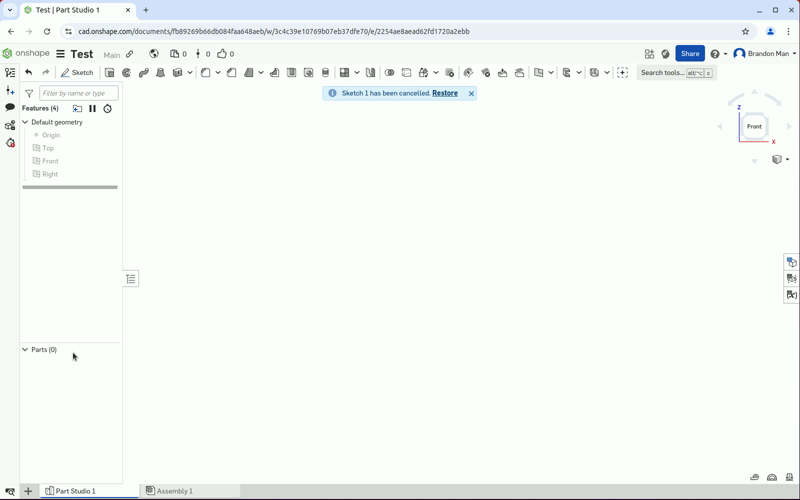
mouse_move(73, 352)
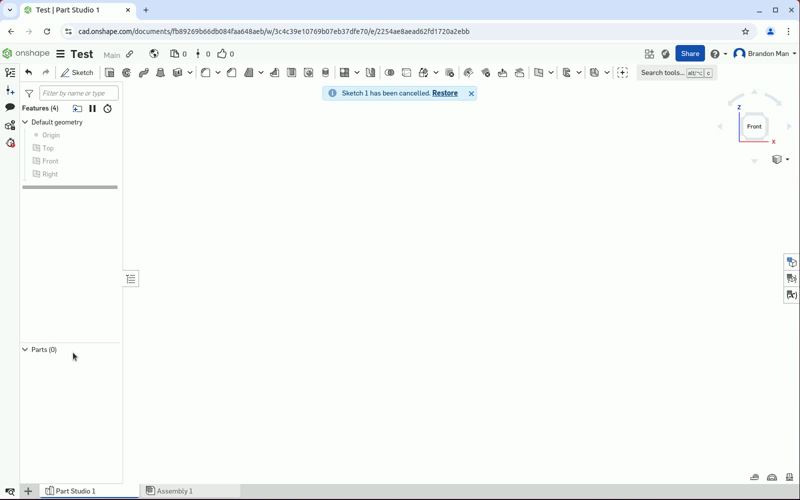
key(shift+y)
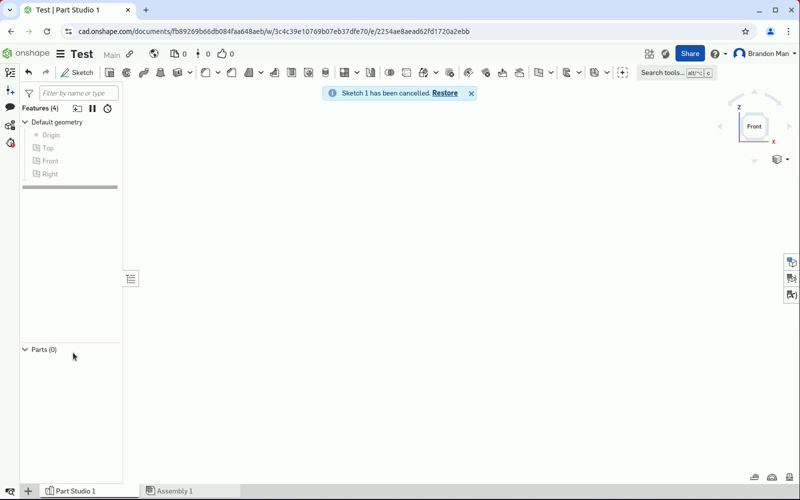
key(shift+s)
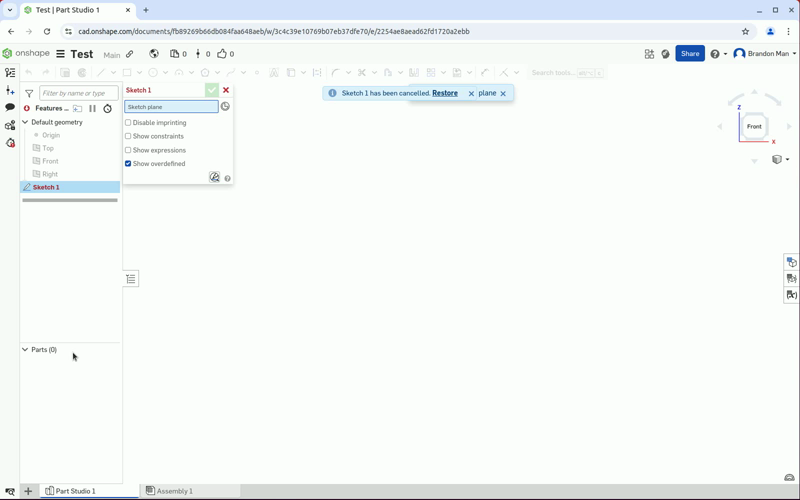
mouse_move(73, 163)
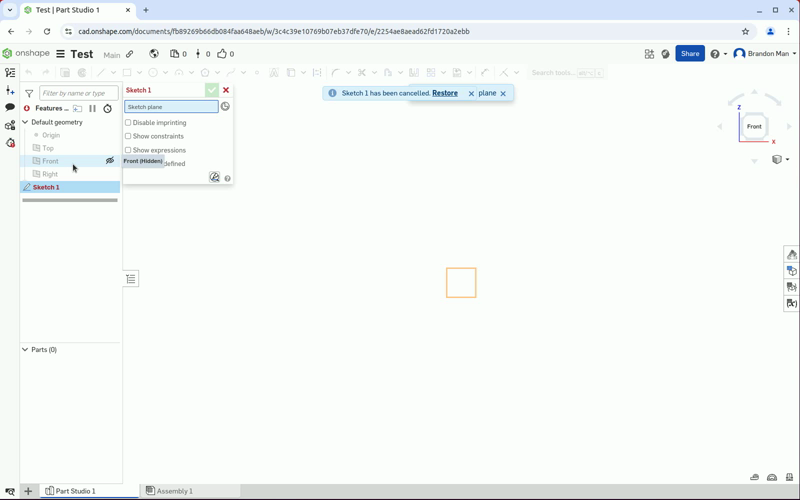
click(73, 163)
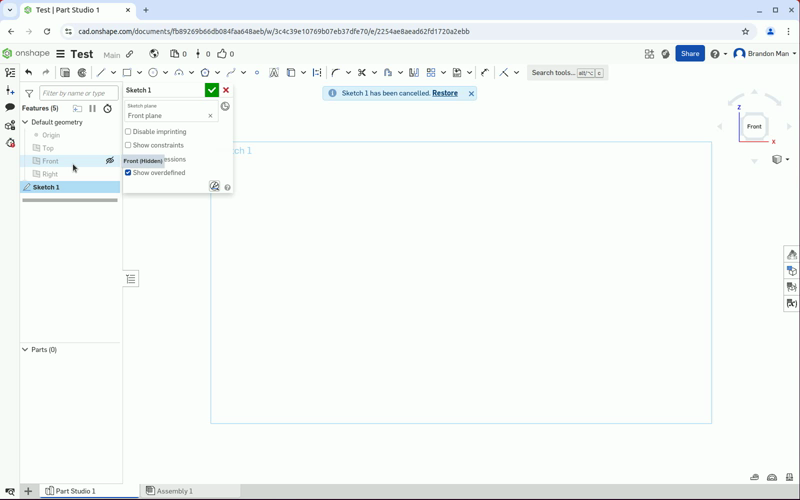
mouse_move(73, 352)
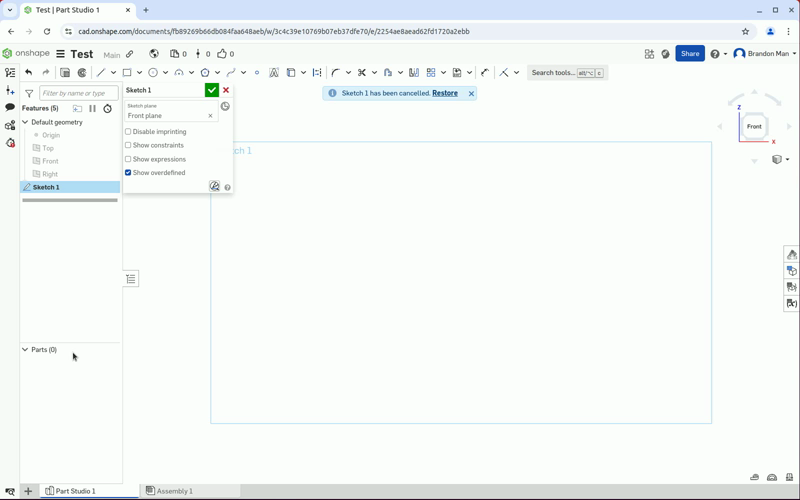
key(y)
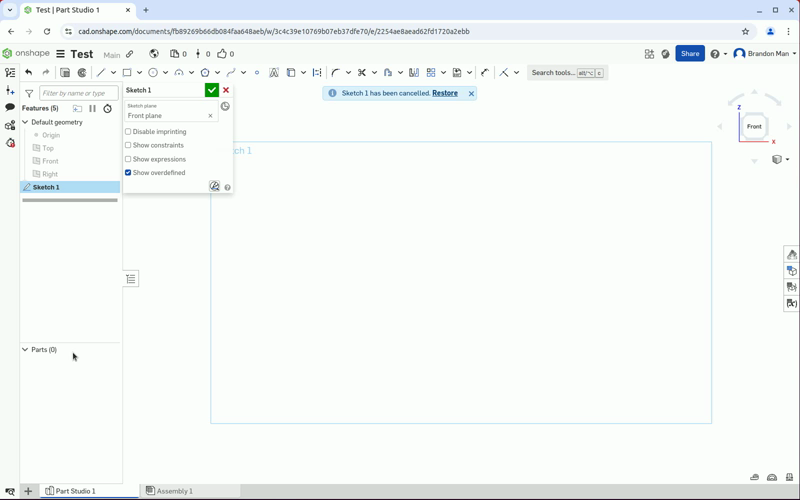
key(l)
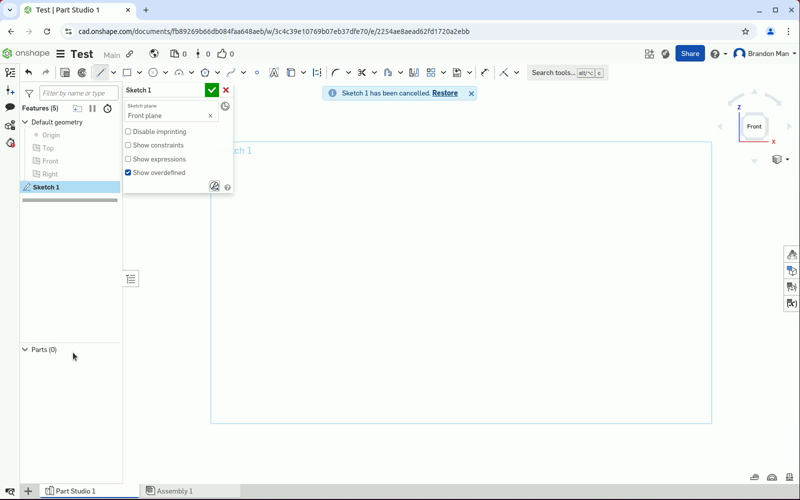
key_down(shift)
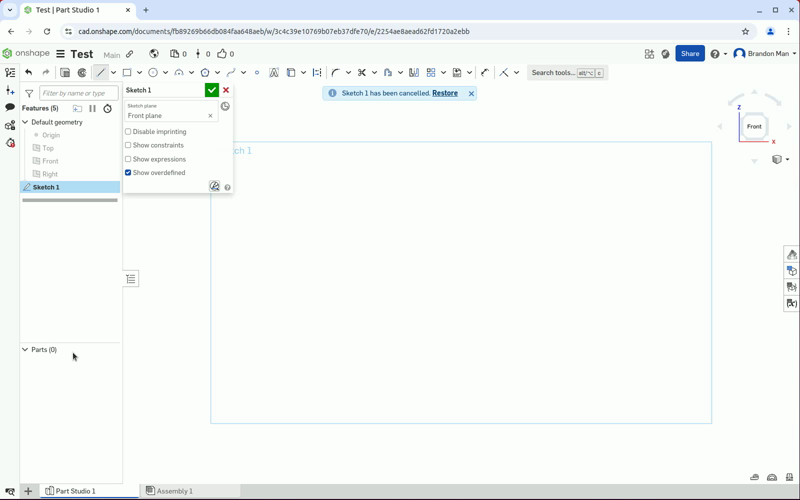
mouse_move(450, 281)
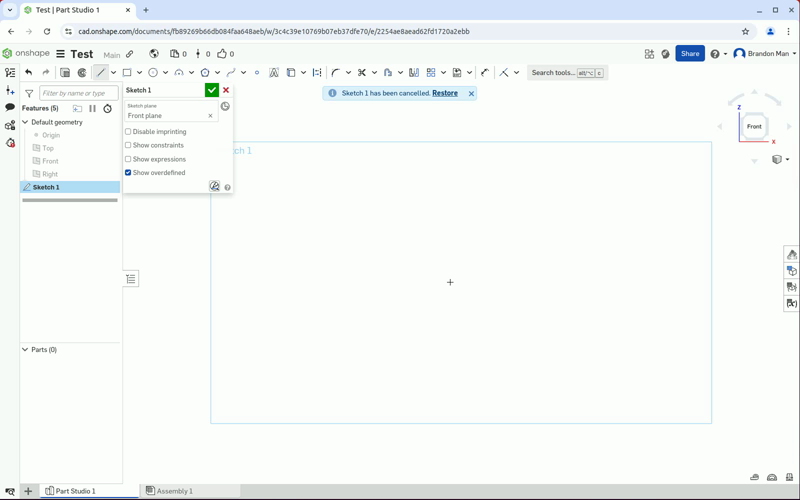
click(450, 281)
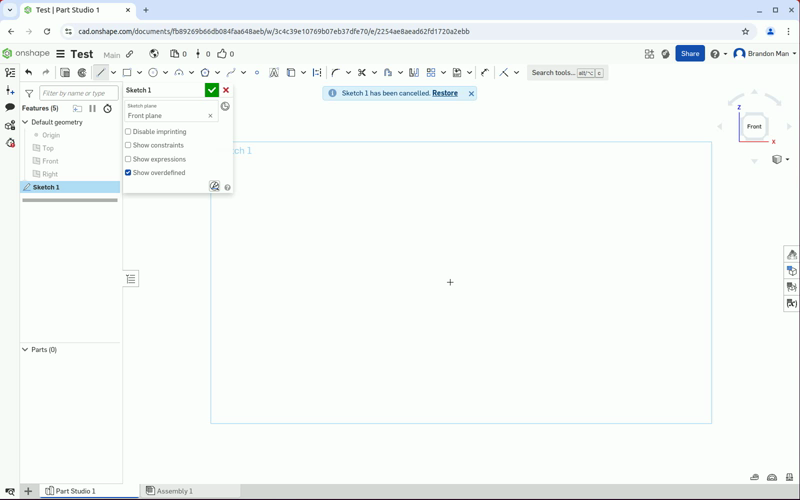
key_up(shift)
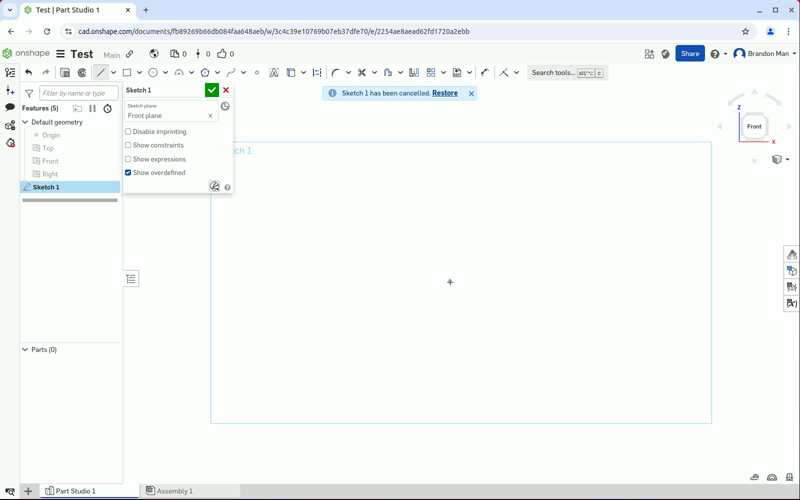
key_down(shift)
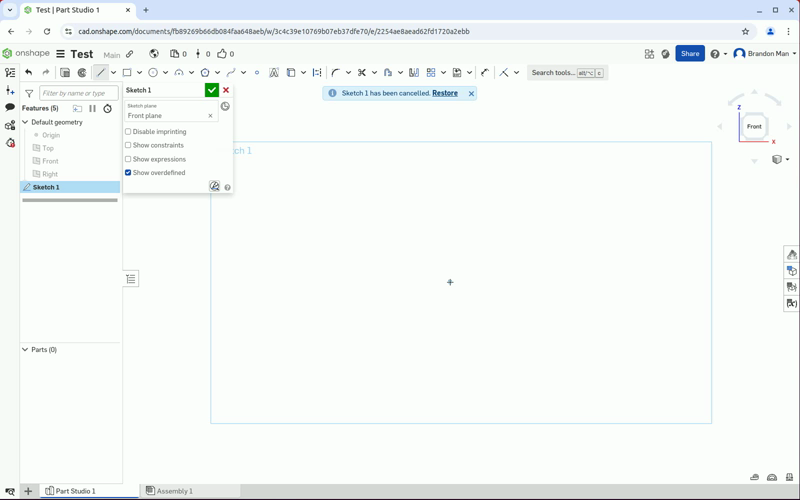
mouse_move(480, 281)
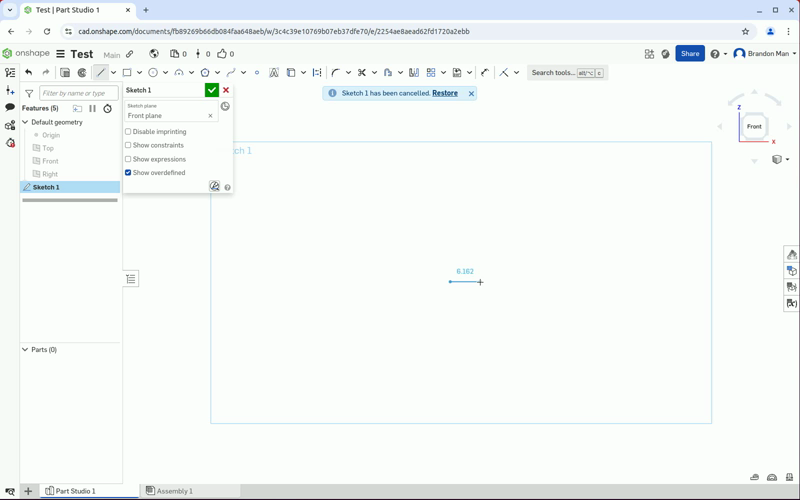
mouse_move(461, 281)
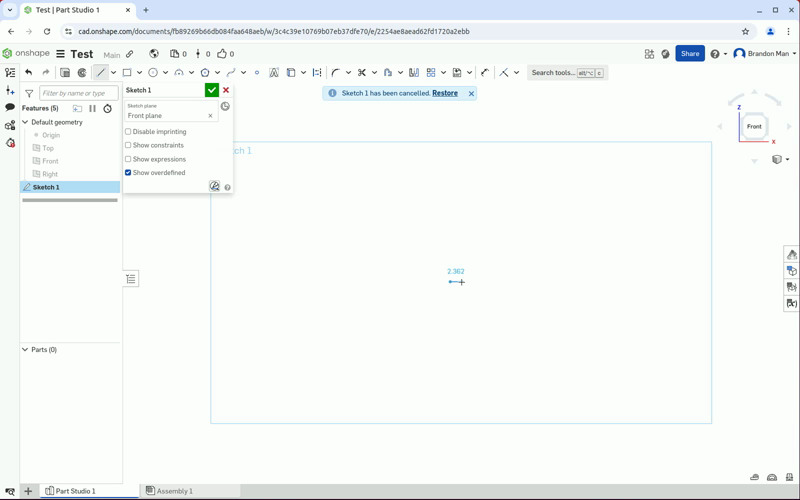
click(461, 281)
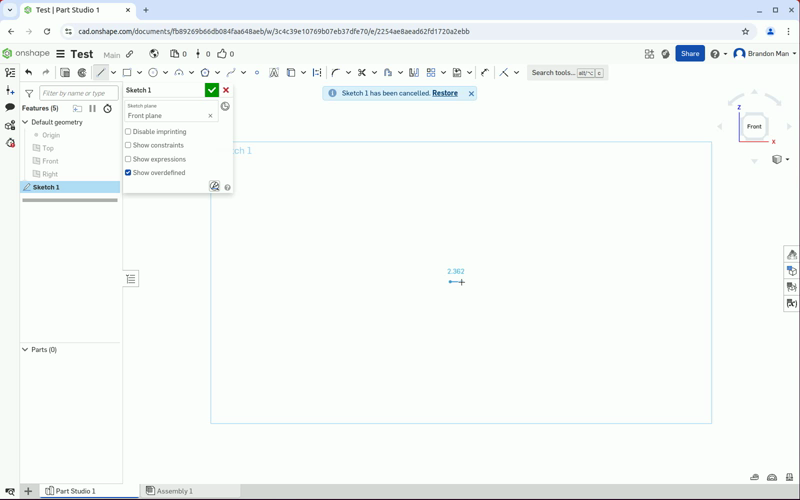
key_up(shift)
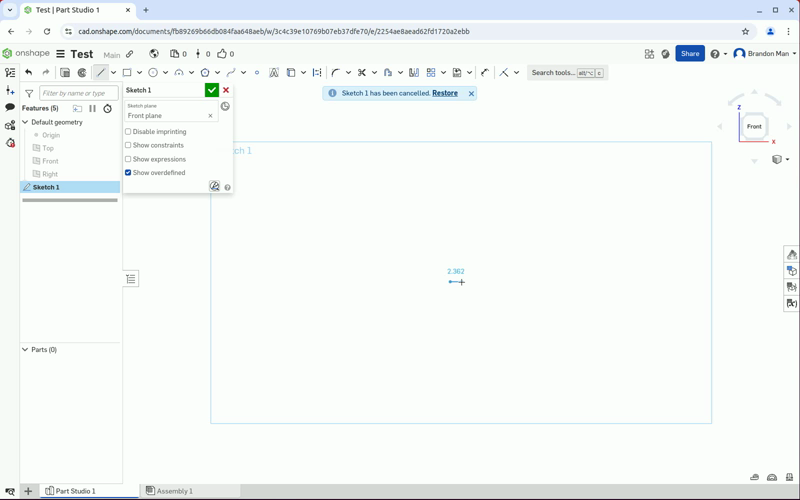
key_down(shift)
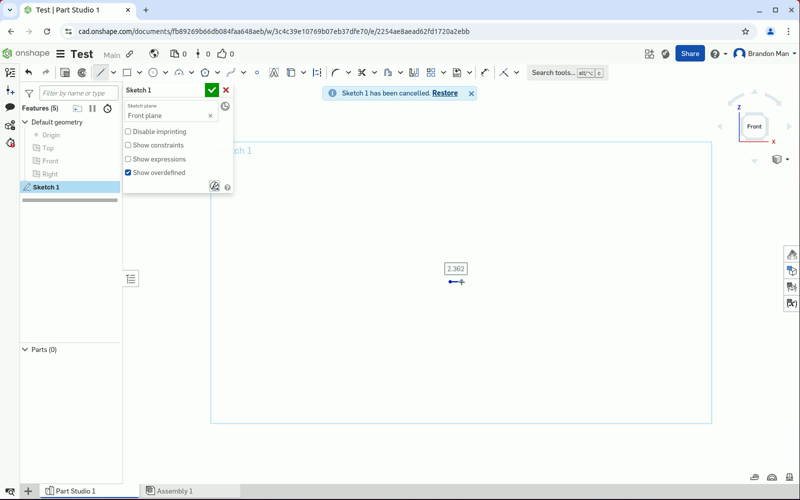
mouse_move(461, 170)
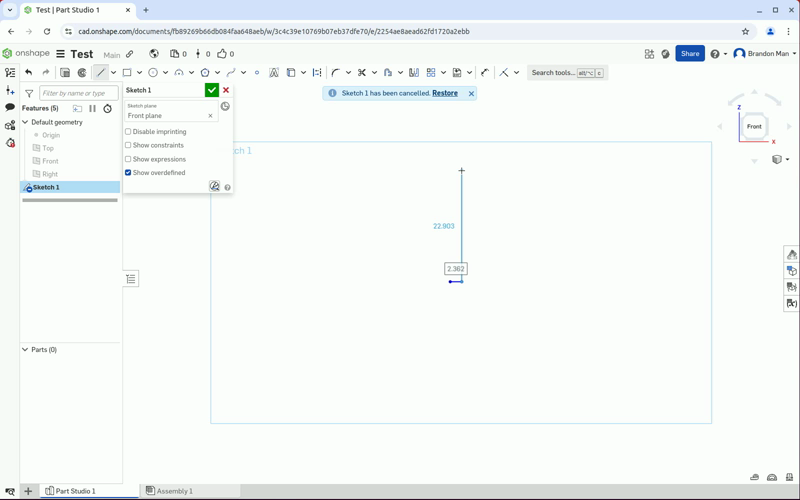
click(461, 170)
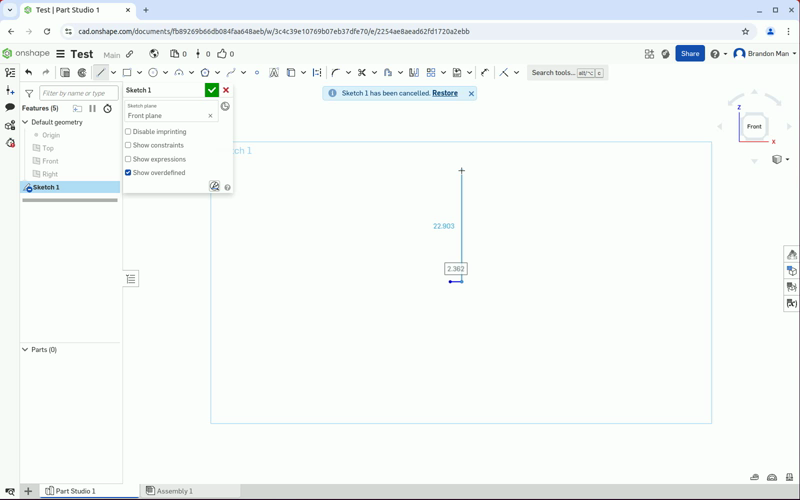
key_up(shift)
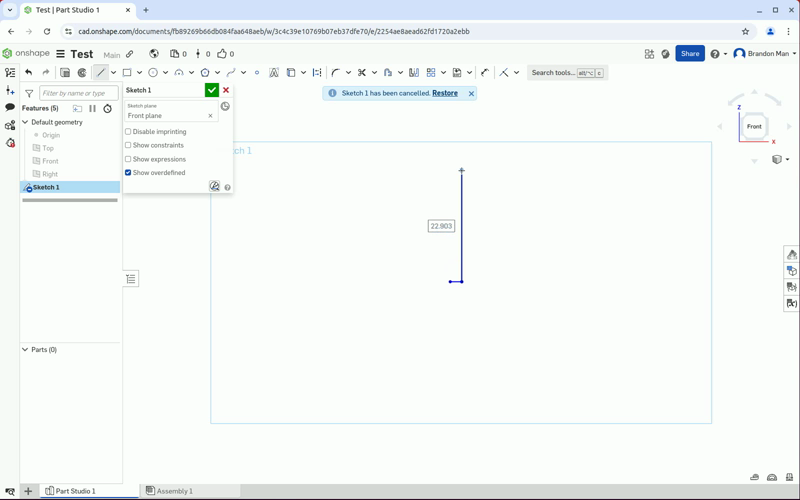
key_down(shift)
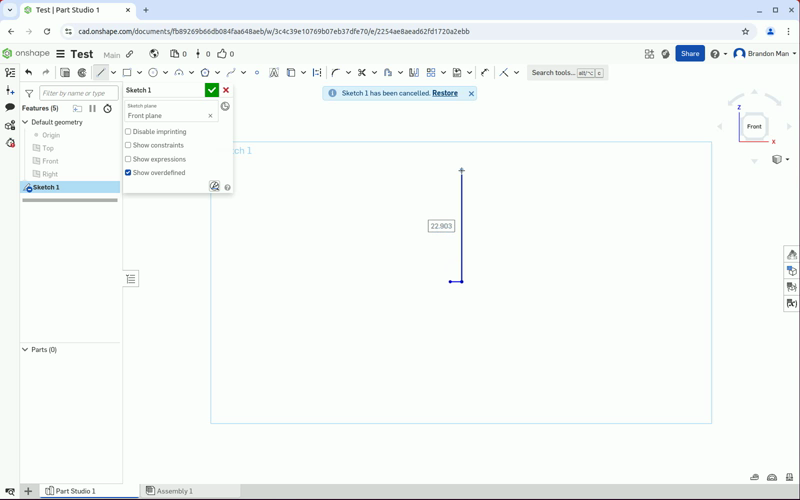
mouse_move(492, 170)
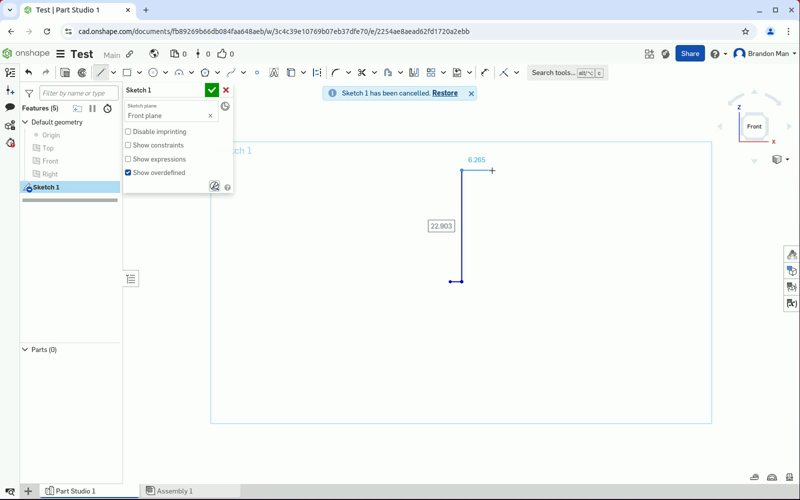
mouse_move(450, 170)
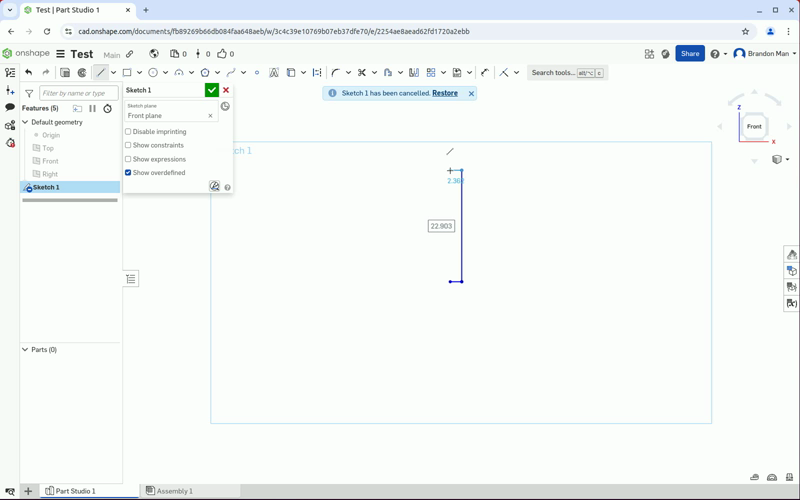
click(450, 170)
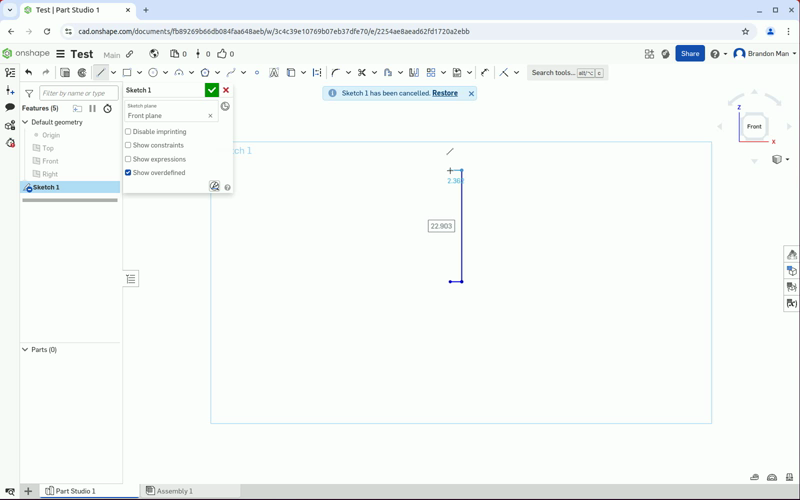
key_up(shift)
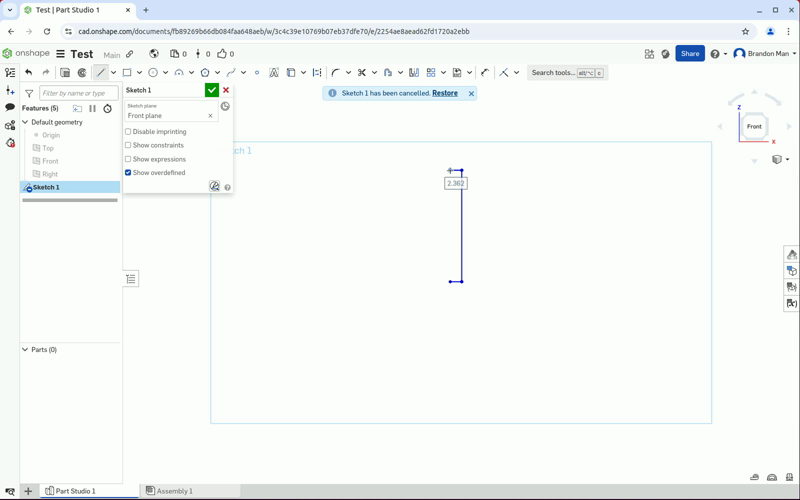
key_down(shift)
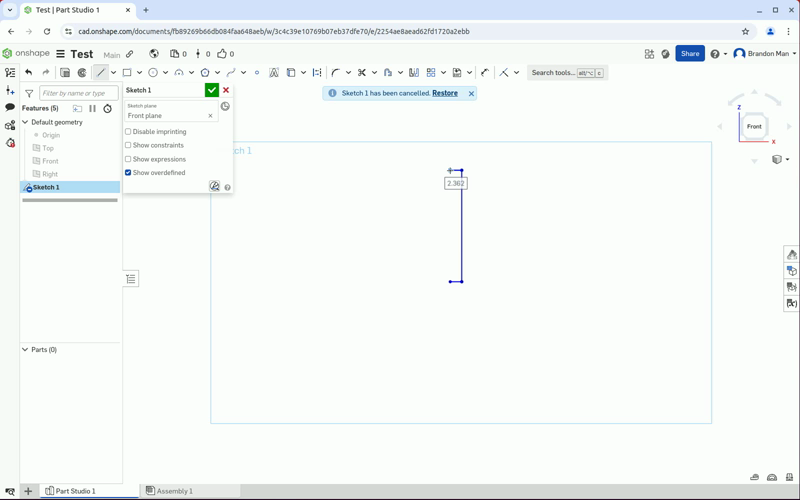
mouse_move(450, 281)
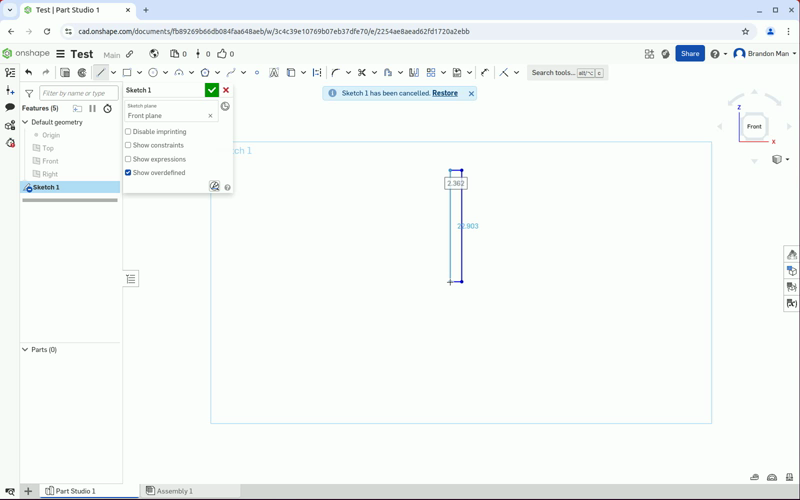
key_up(shift)
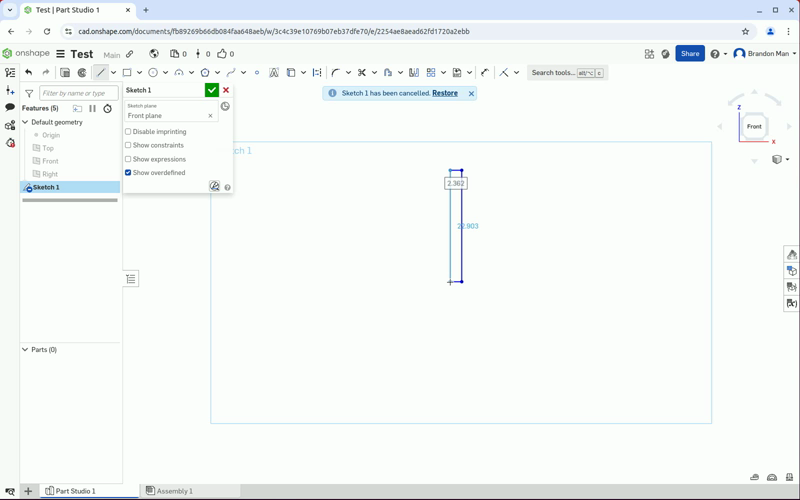
click(450, 281)
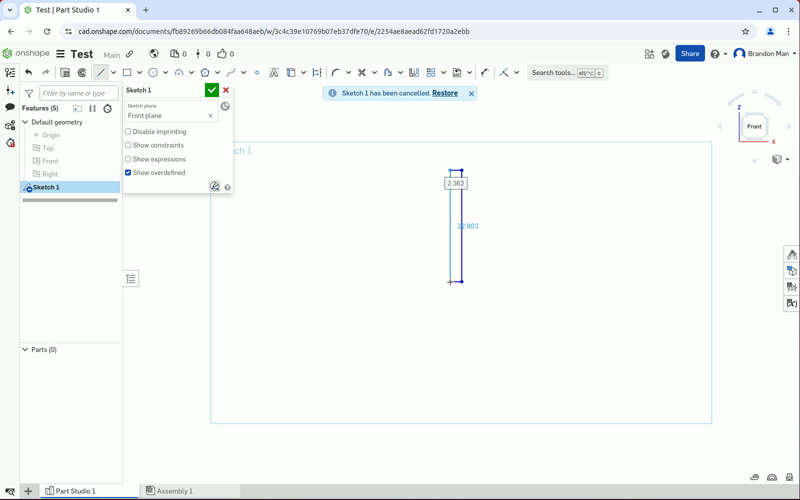
key(esc)
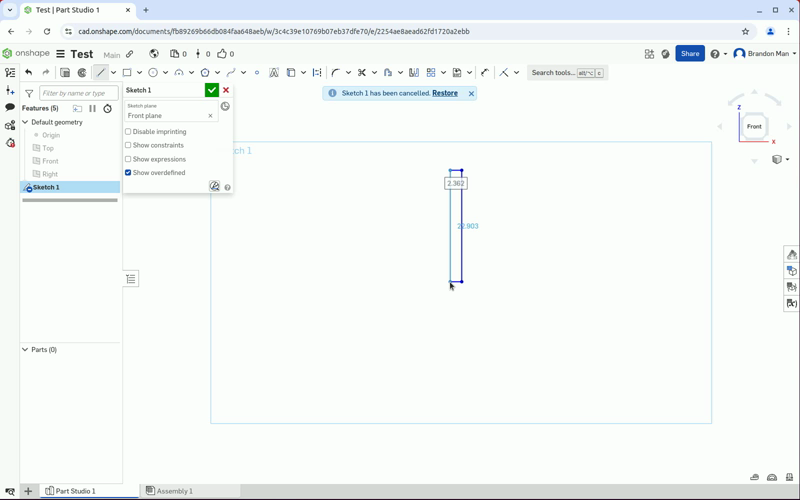
mouse_move(457, 238)
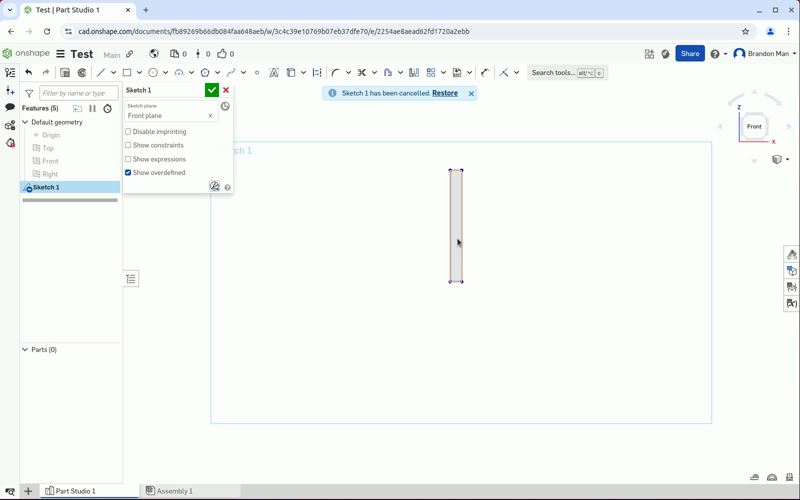
scroll(6)
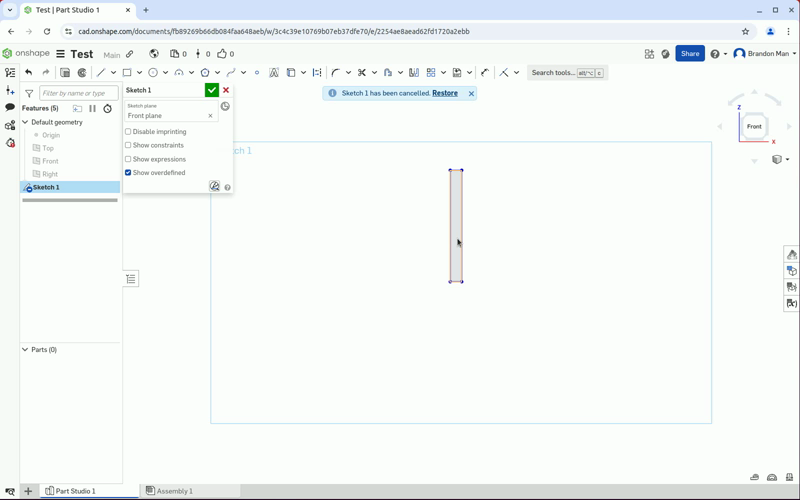
scroll(6)
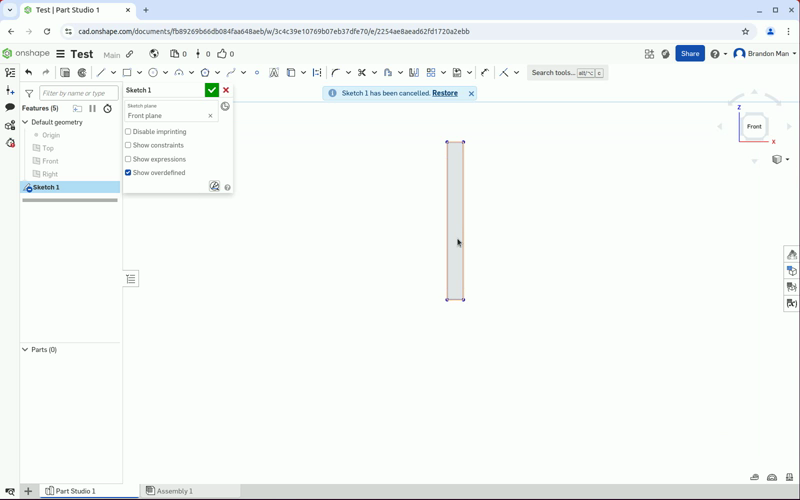
scroll(6)
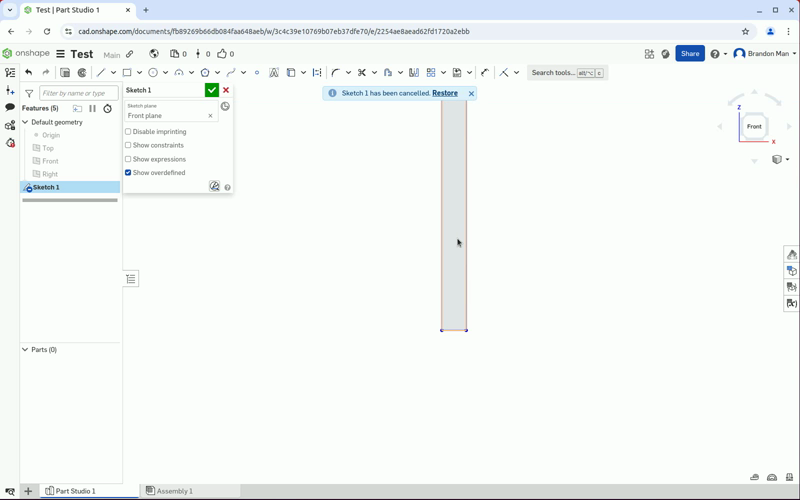
scroll(6)
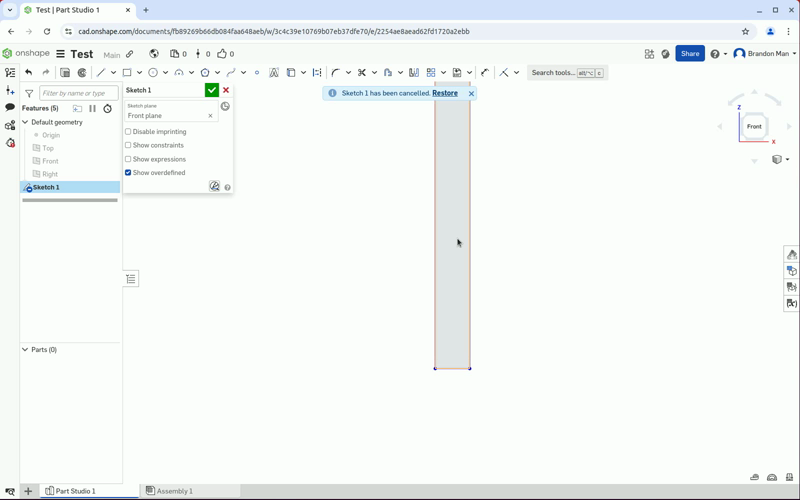
scroll(6)
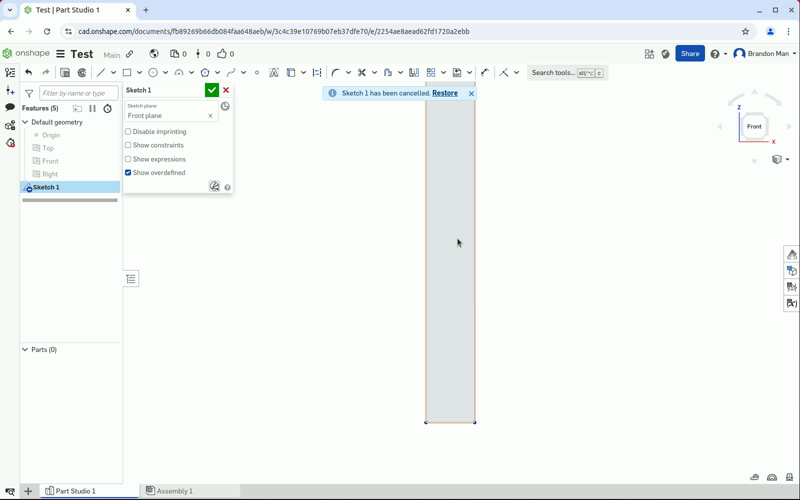
scroll(6)
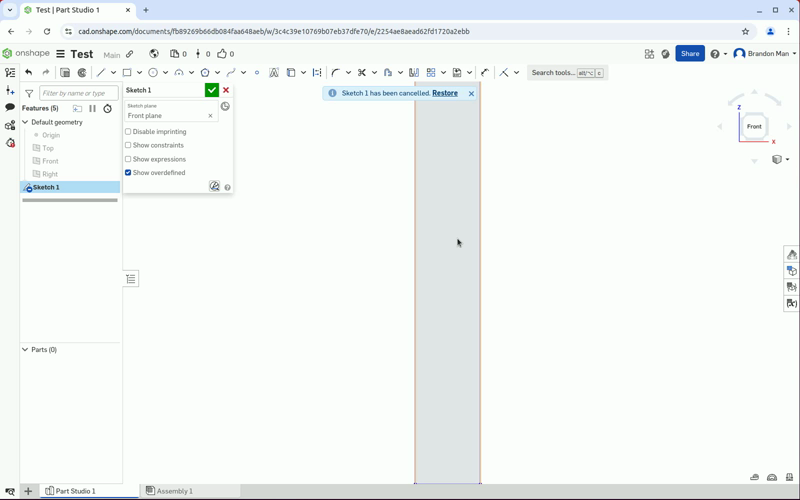
scroll(6)
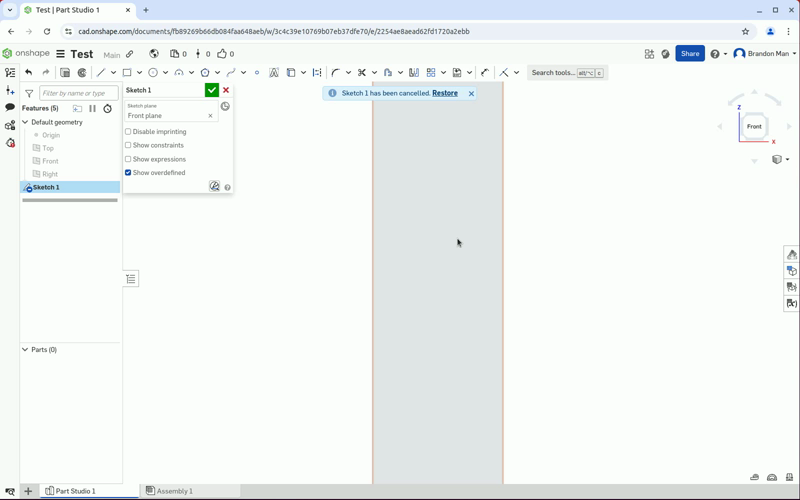
click(457, 238)
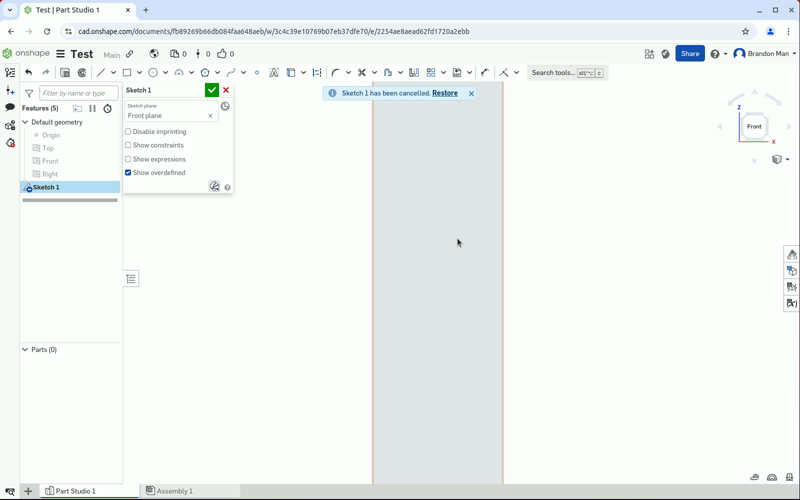
scroll(-6)
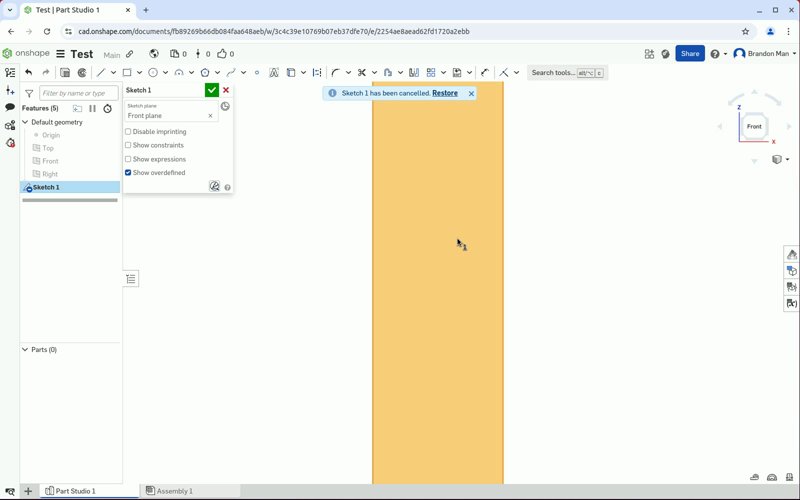
scroll(-6)
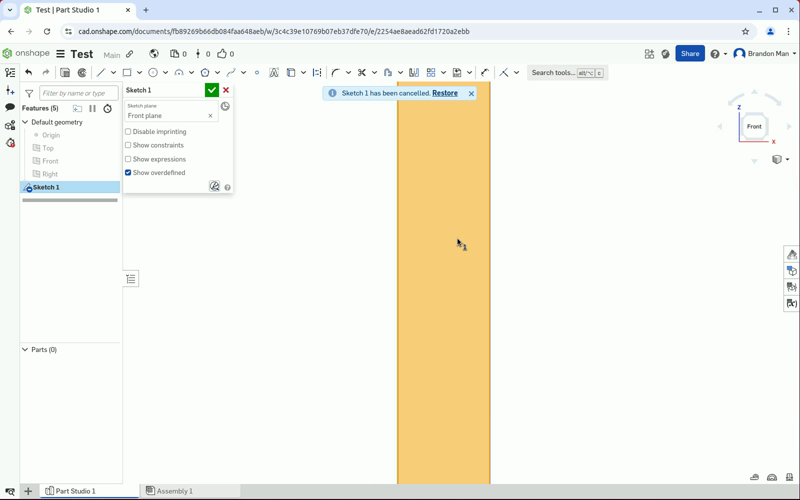
scroll(-6)
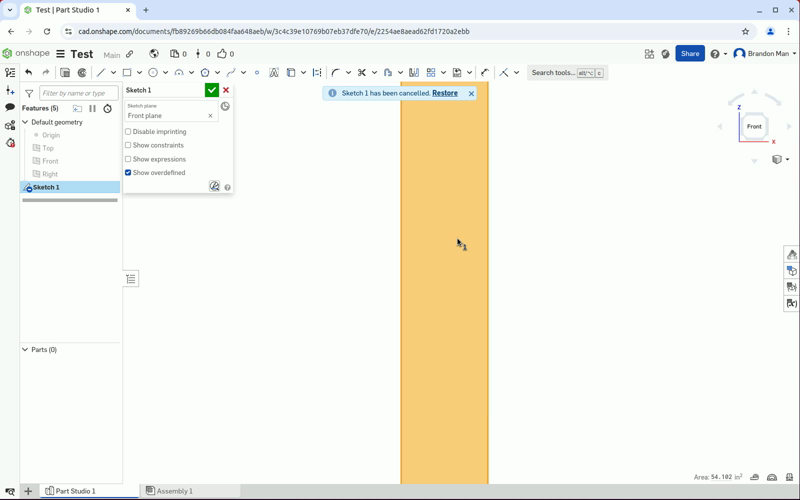
scroll(-6)
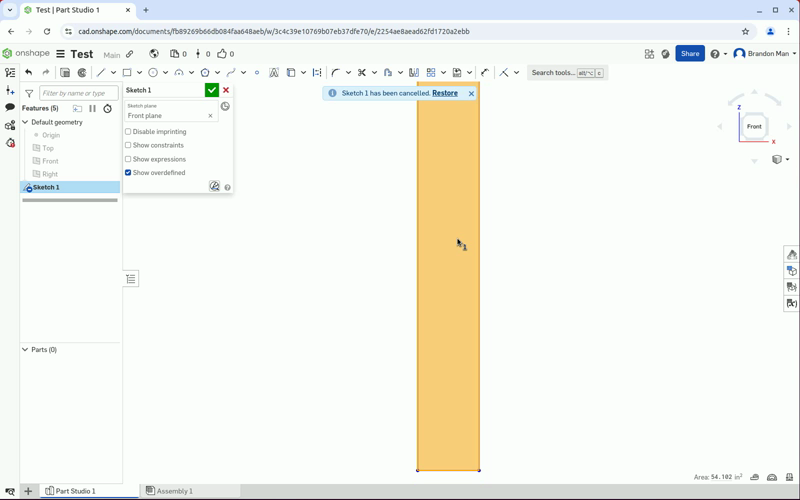
scroll(-6)
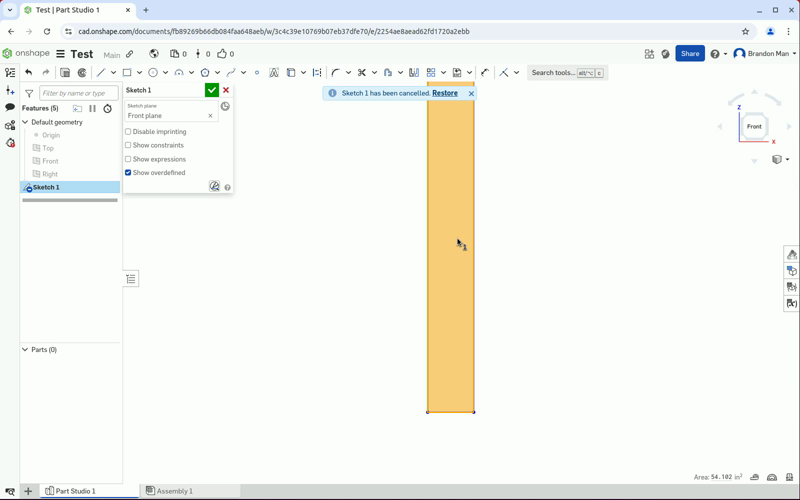
scroll(-6)
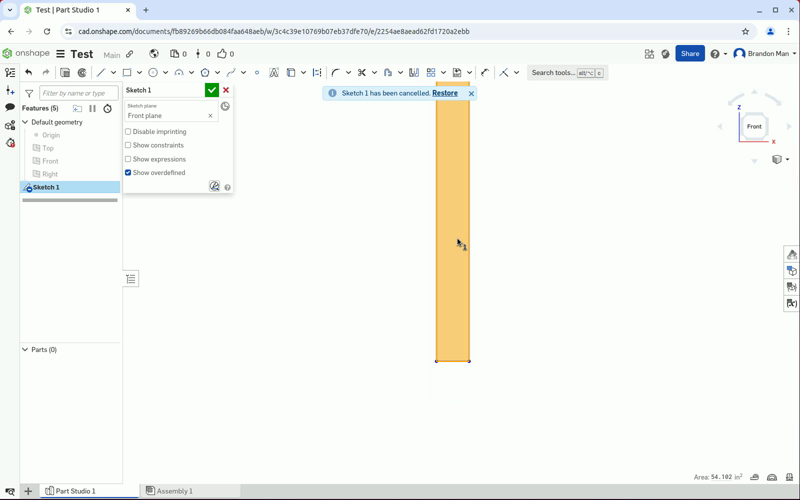
scroll(-6)
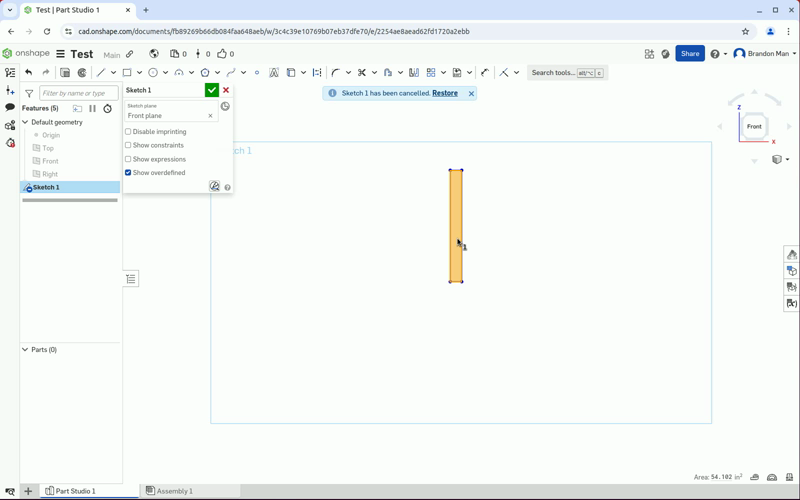
mouse_move(73, 352)
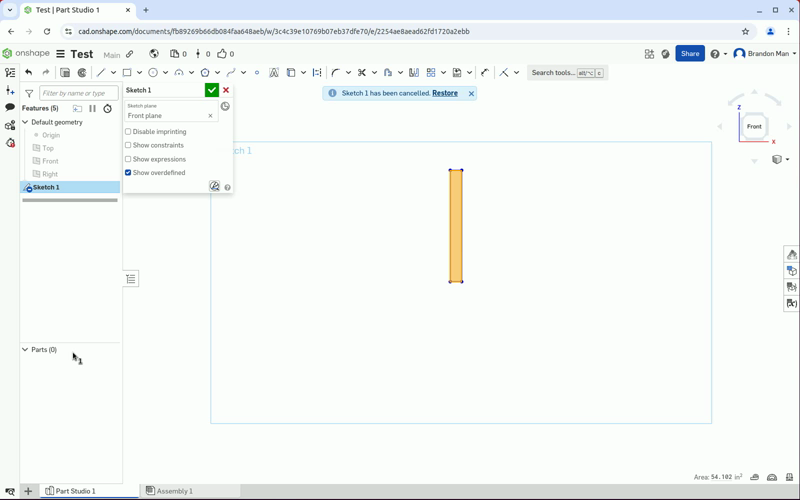
key(shift+y)
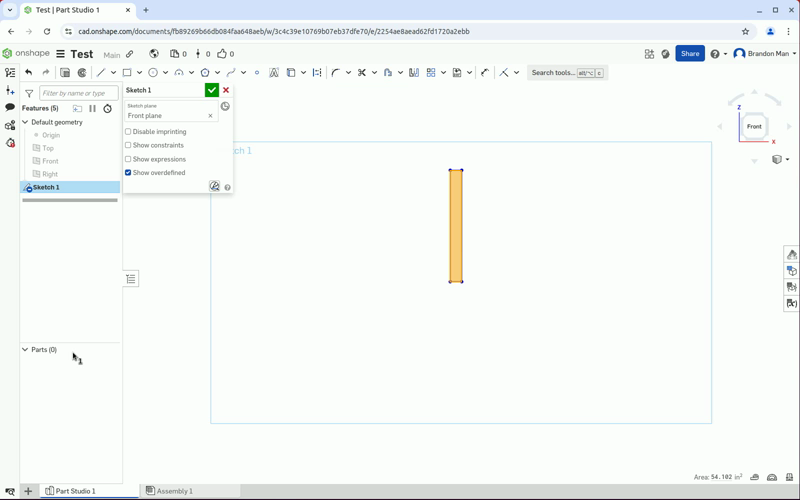
key(shift+e)
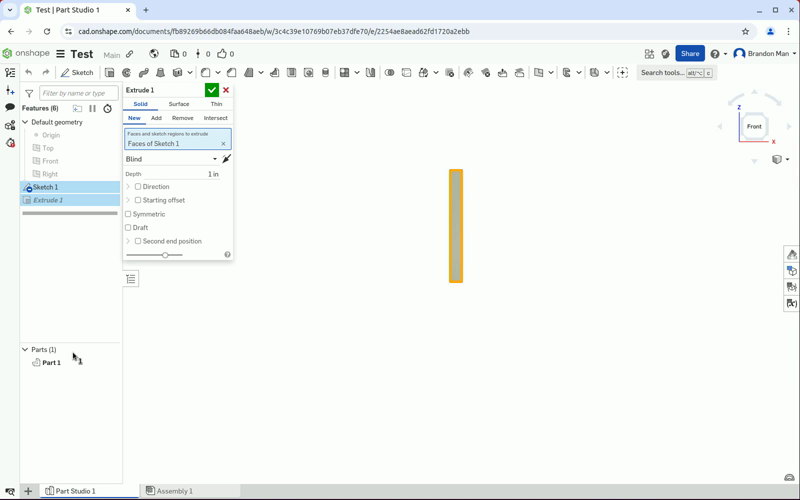
mouse_move(143, 106)
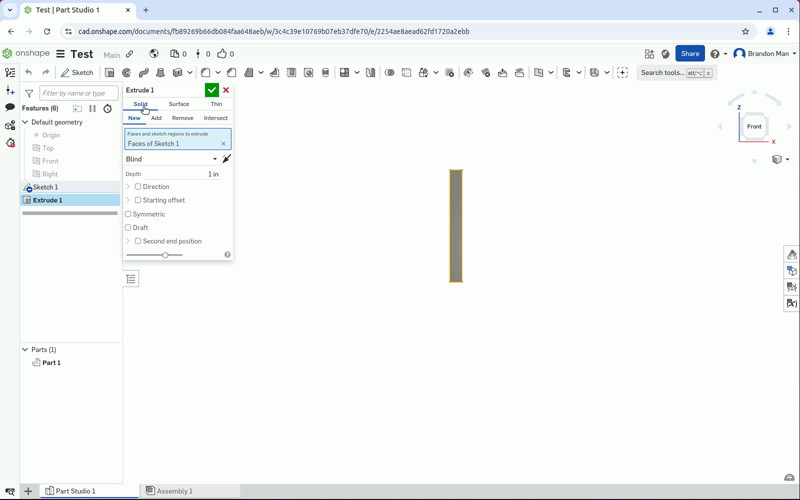
click(143, 106)
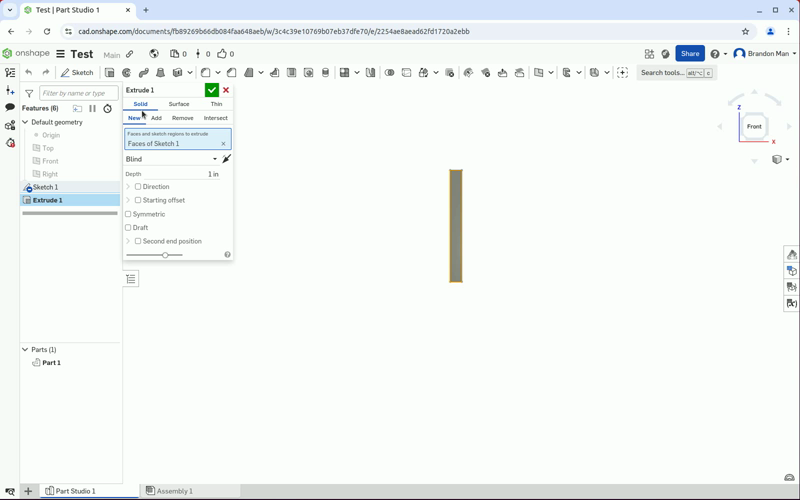
mouse_move(137, 120)
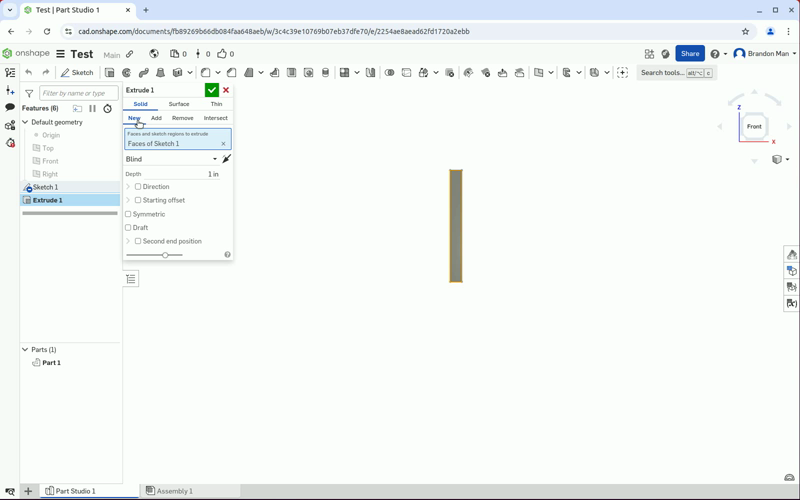
click(137, 120)
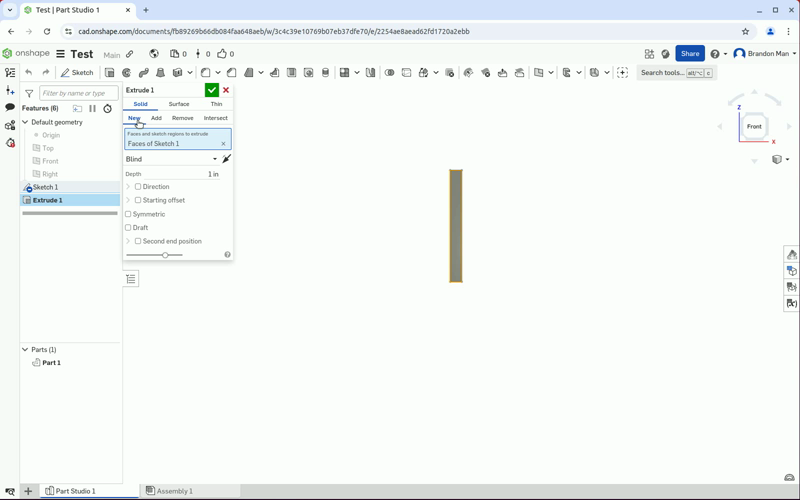
key(tab, 4)
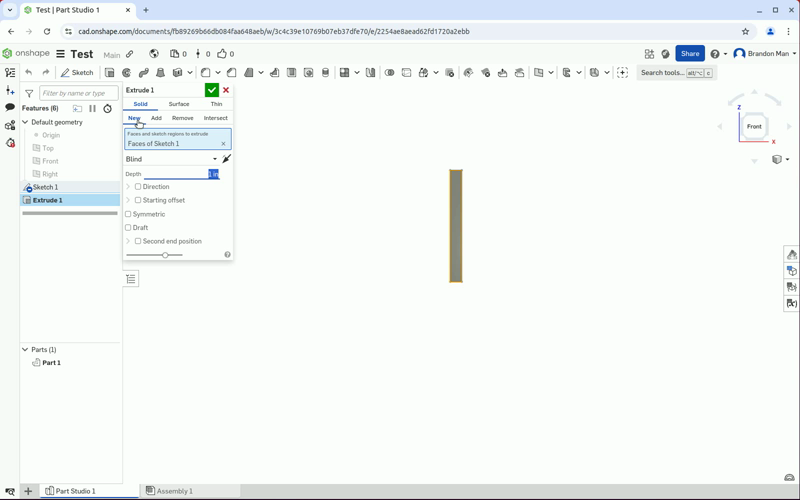
text(4.574)
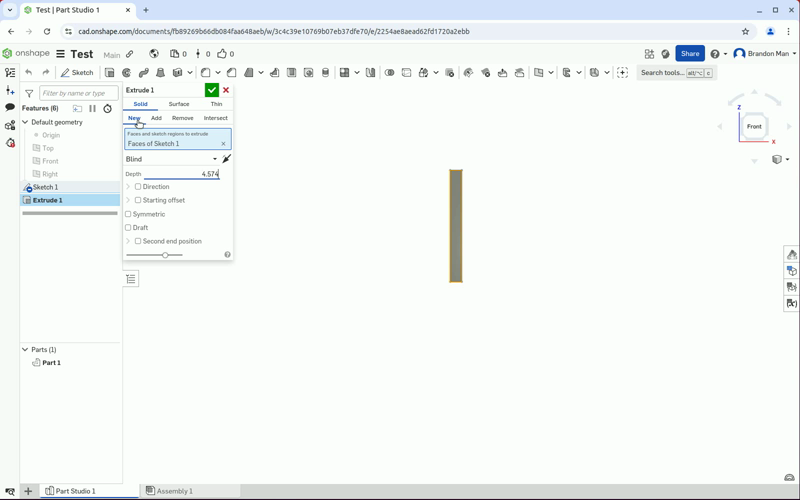
key(enter)
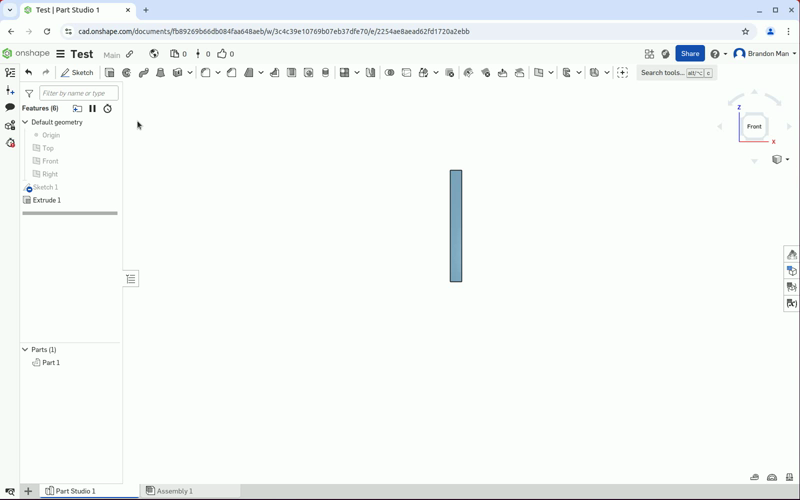
key(shift+h)
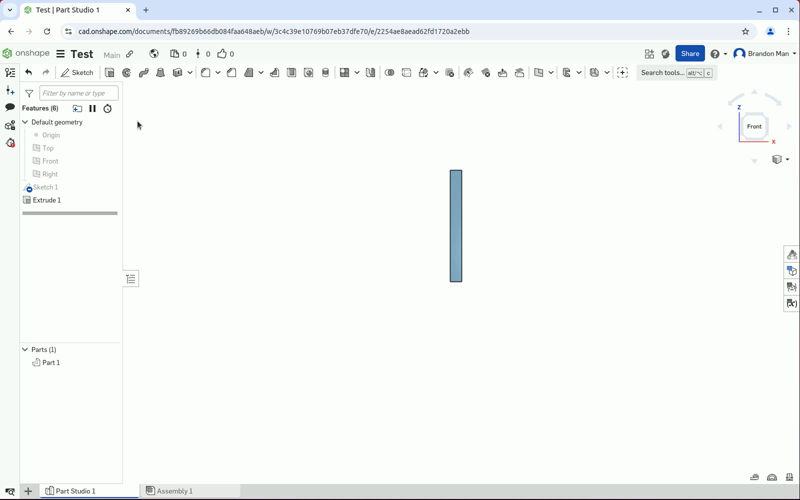
key(shift+h)
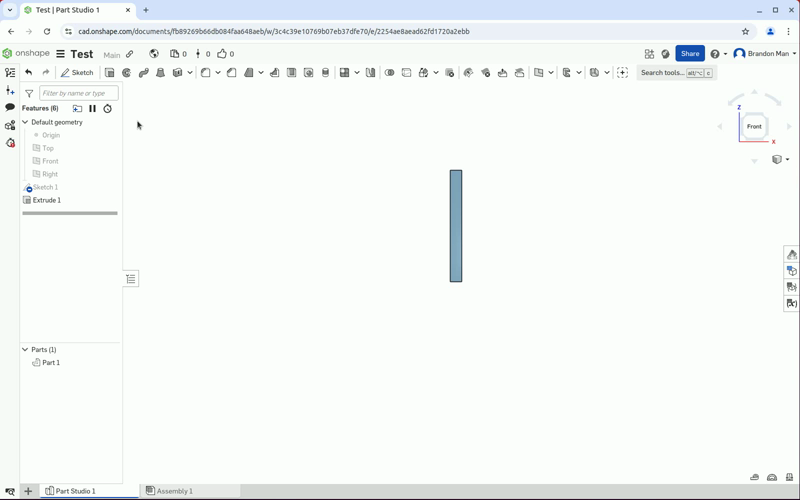
mouse_move(73, 189)
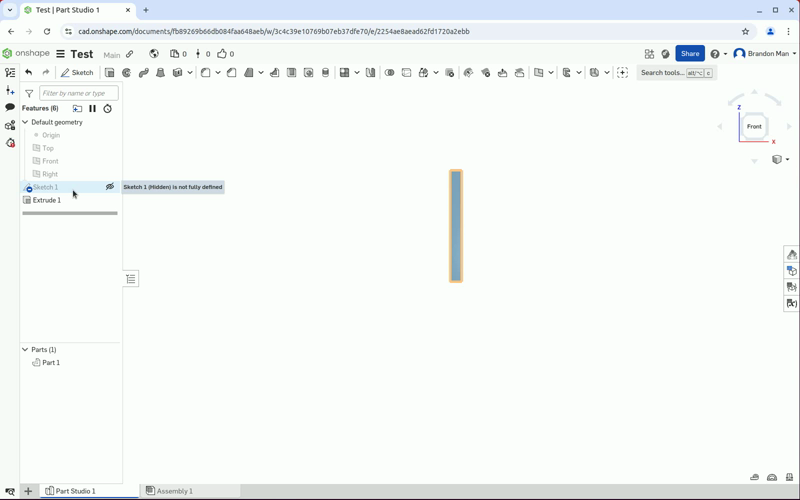
click(73, 189)
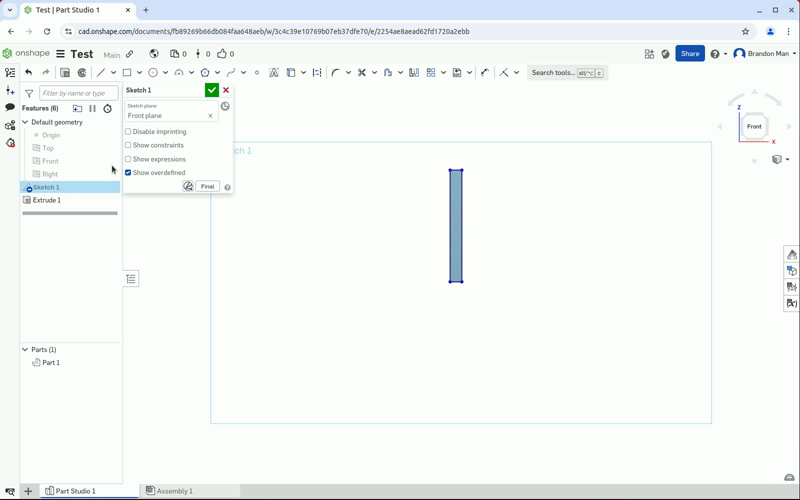
mouse_move(229, 92)
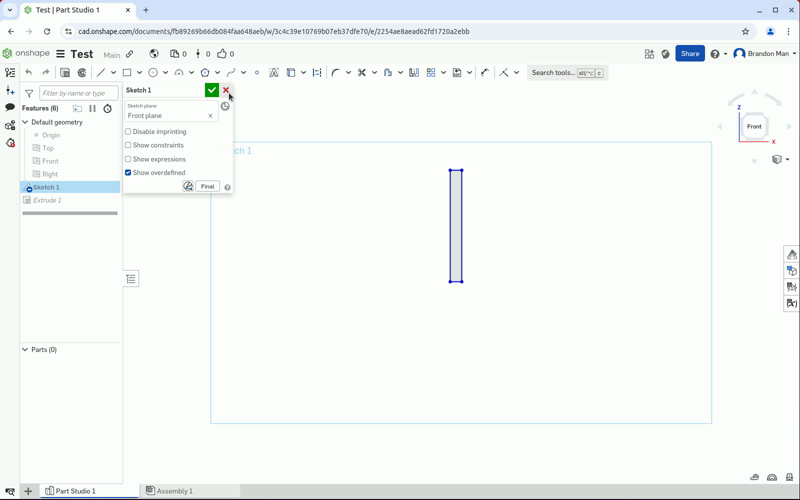
click(229, 92)
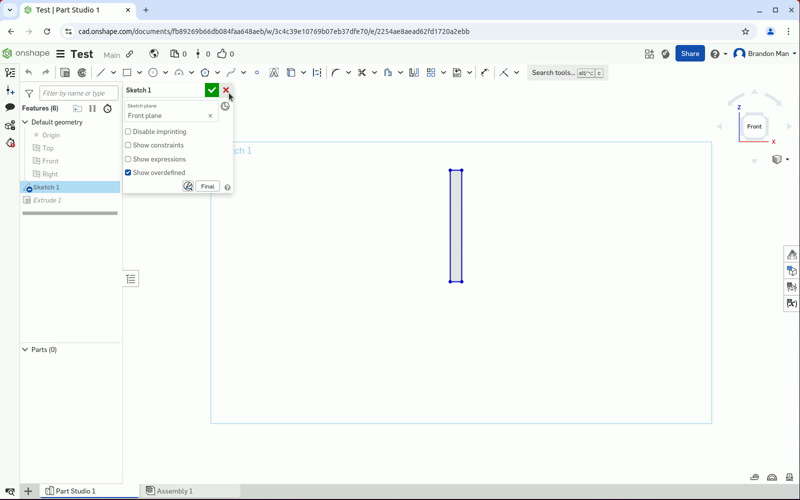
key(shift+s)
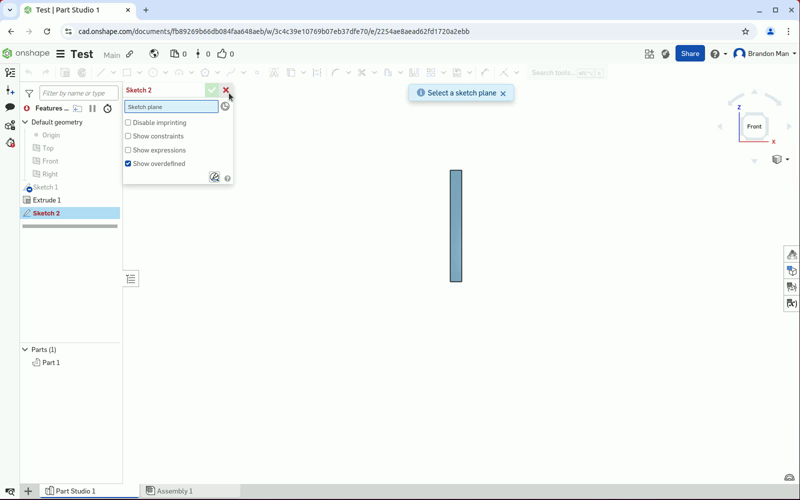
mouse_move(73, 163)
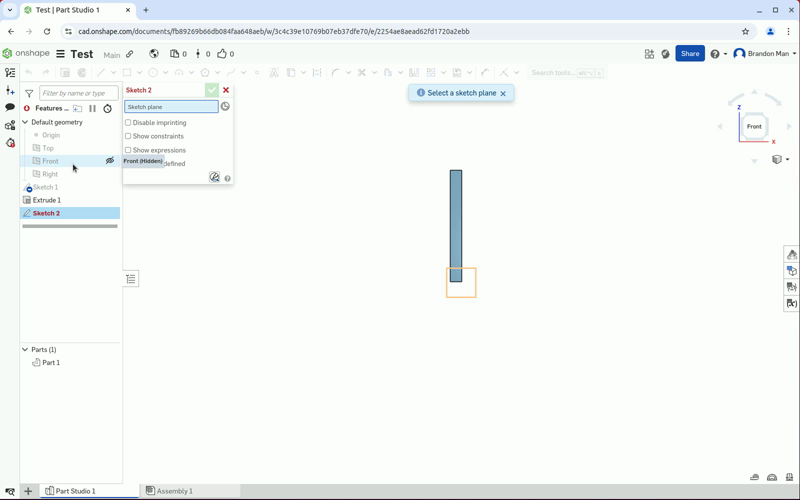
click(73, 163)
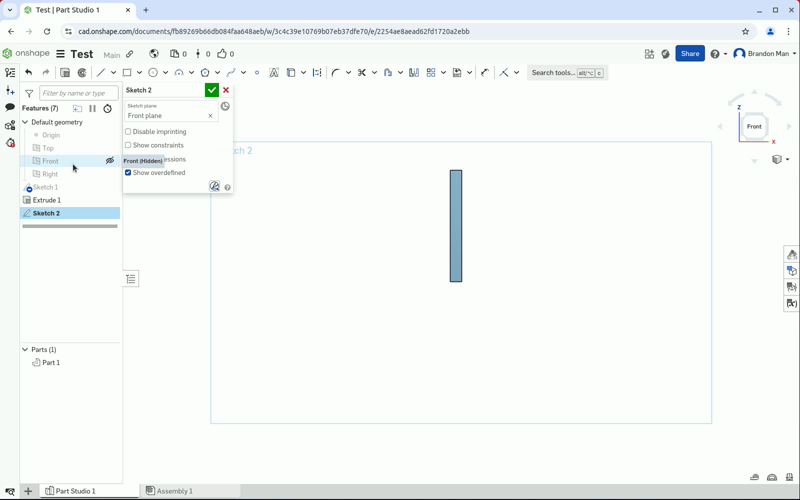
mouse_move(73, 352)
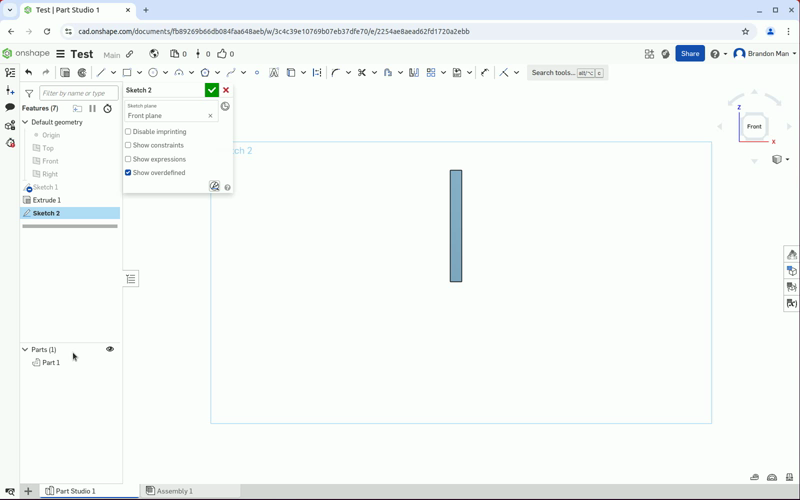
key(y)
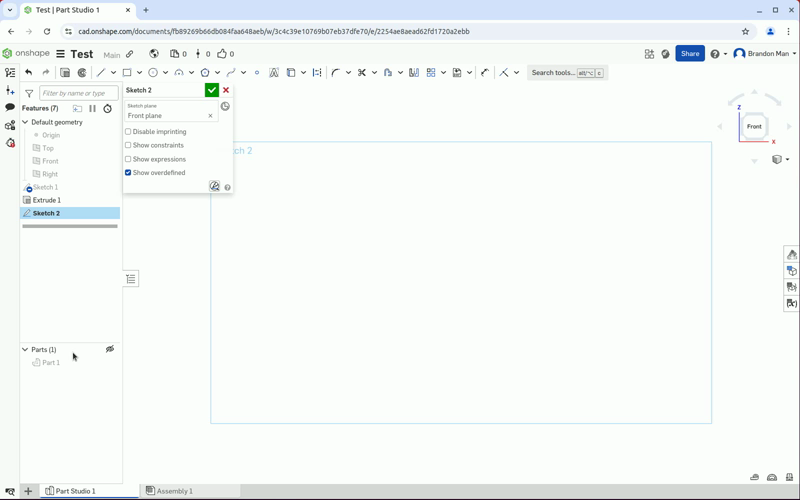
key(l)
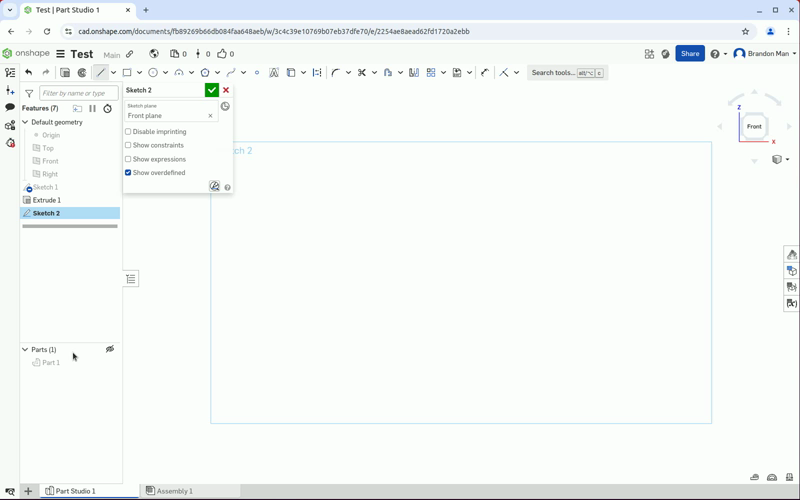
key_down(shift)
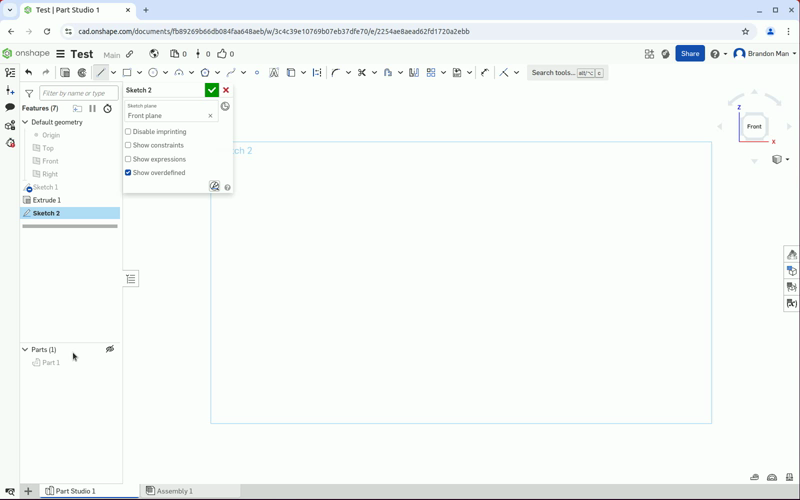
mouse_move(450, 395)
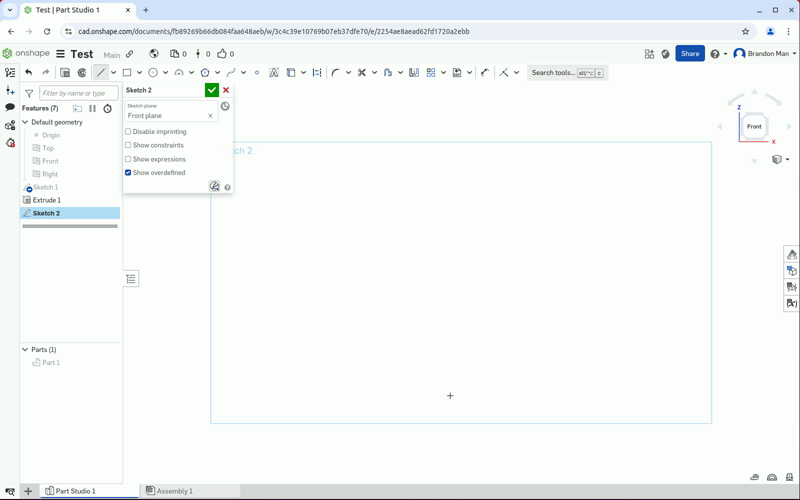
click(450, 395)
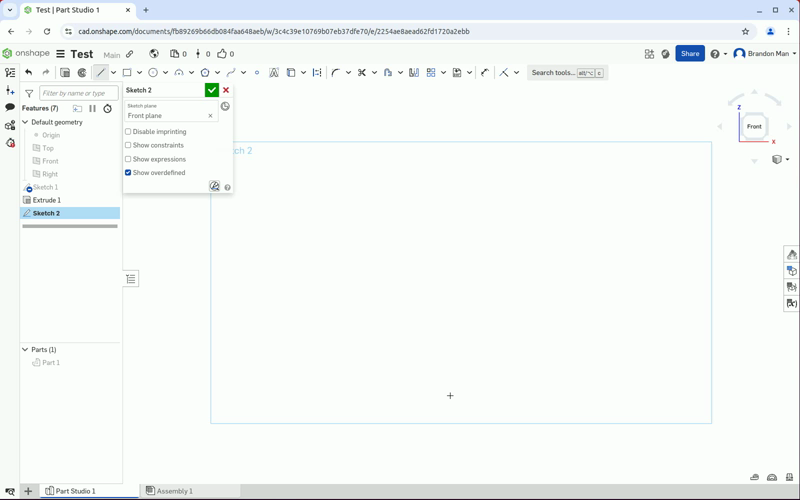
key_up(shift)
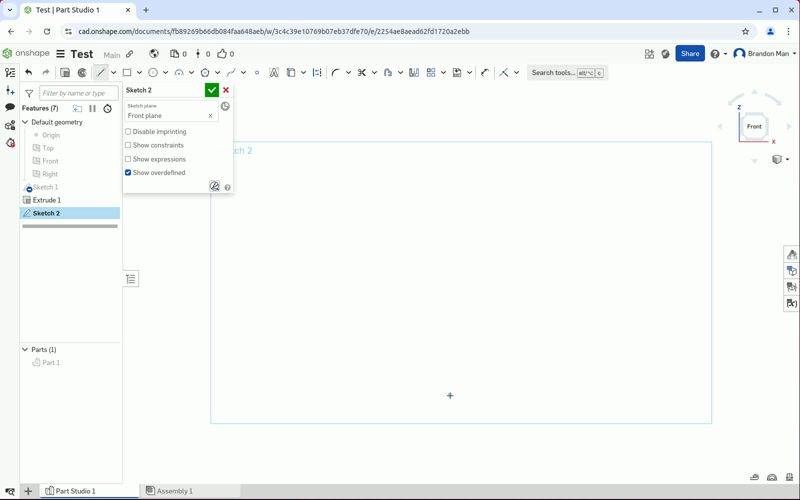
key_down(shift)
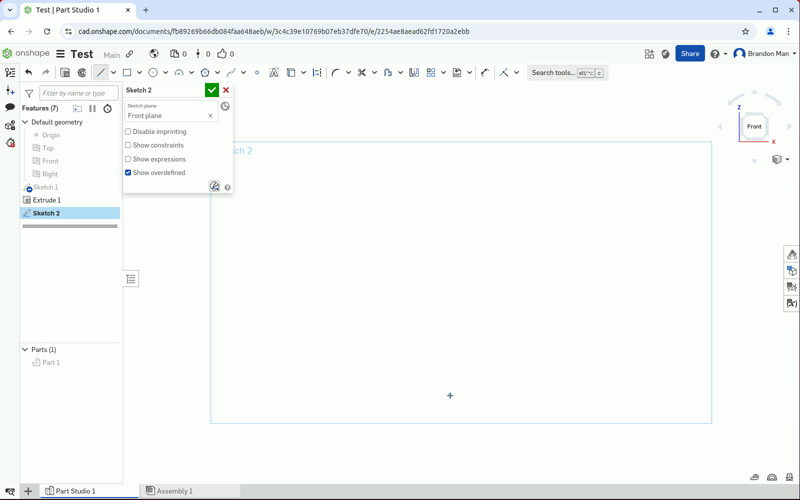
mouse_move(480, 395)
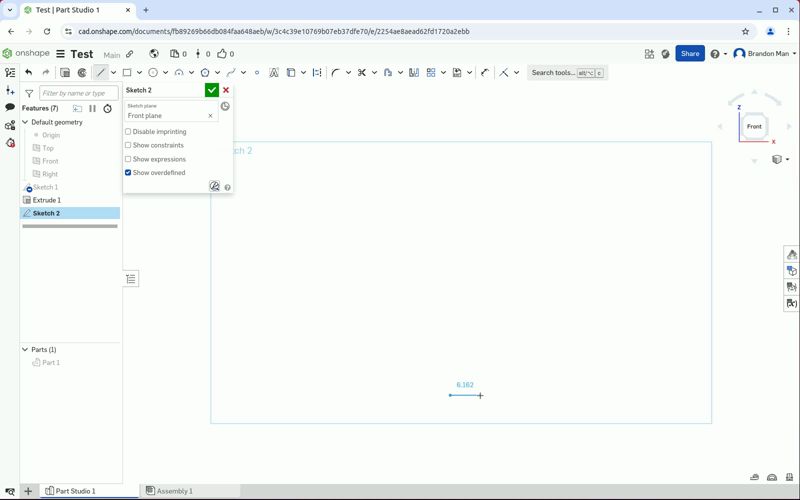
mouse_move(461, 395)
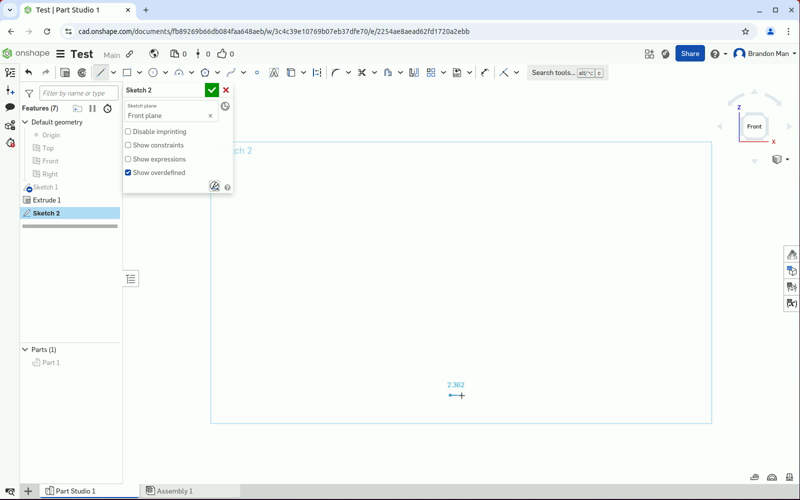
click(461, 395)
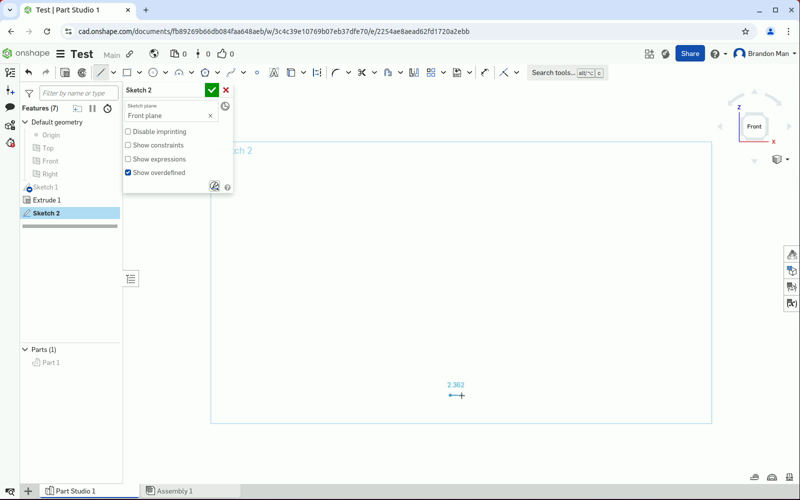
key_up(shift)
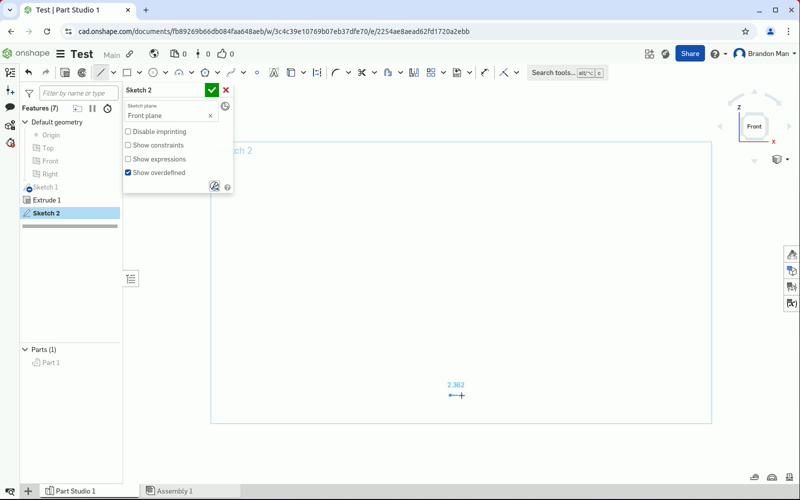
key_down(shift)
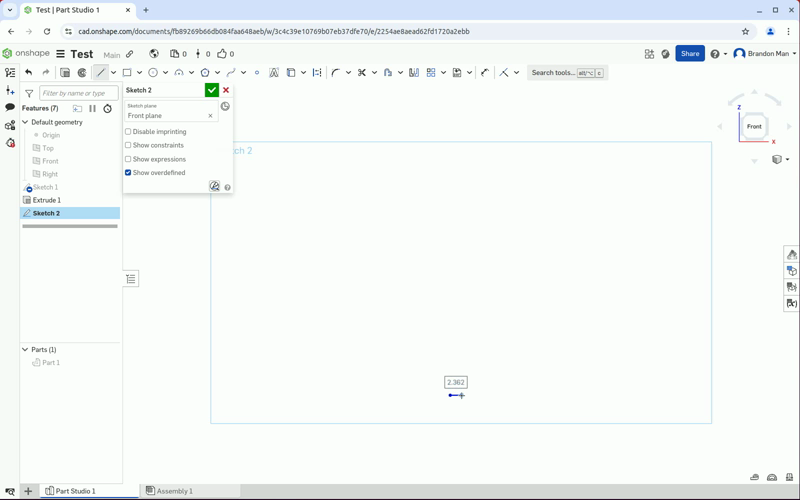
mouse_move(461, 284)
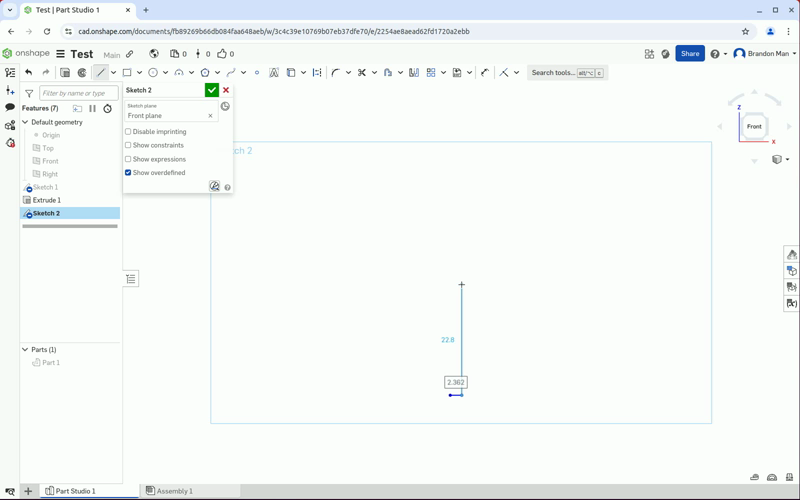
click(461, 284)
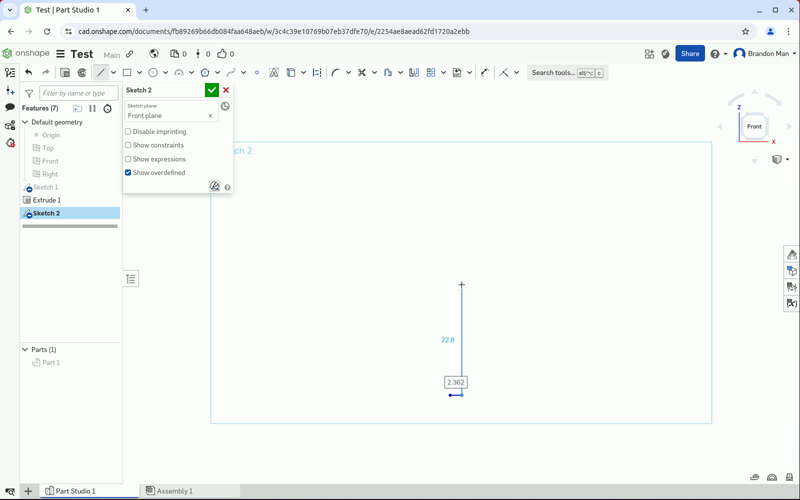
key_up(shift)
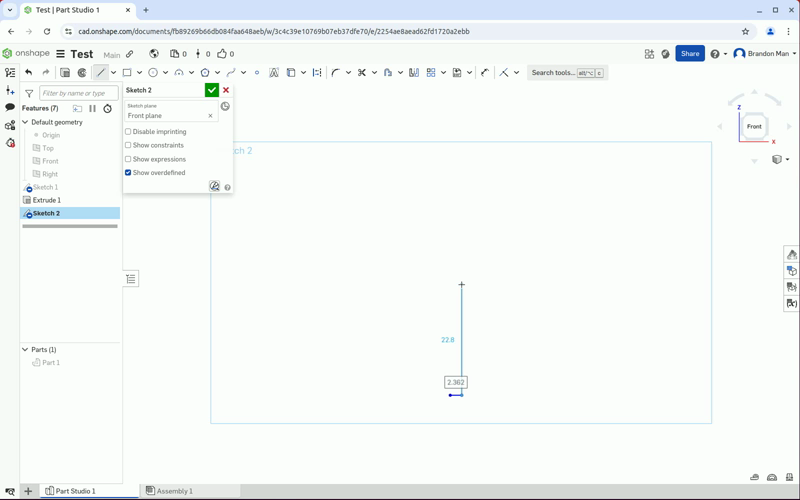
key_down(shift)
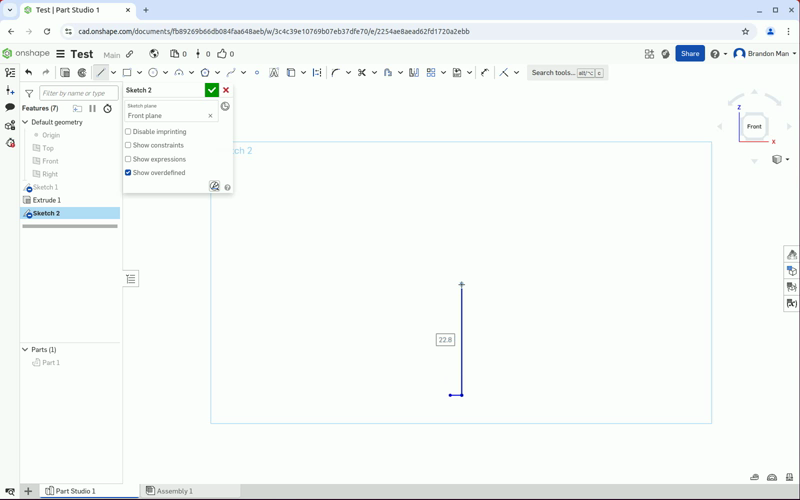
mouse_move(492, 284)
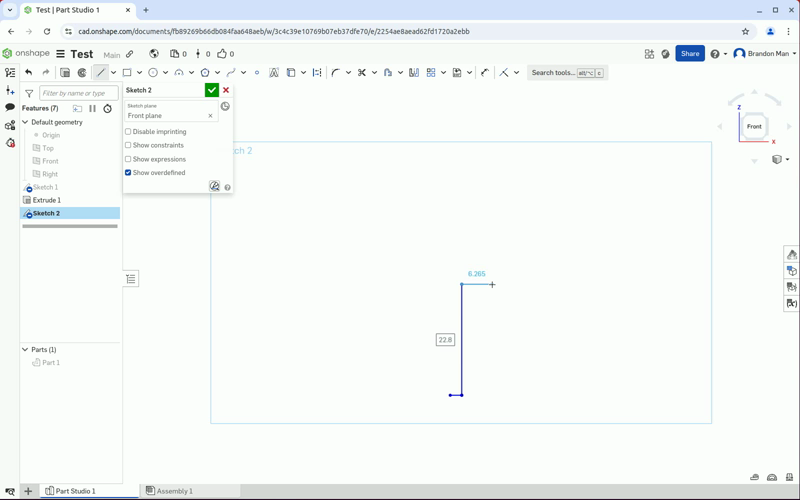
mouse_move(450, 284)
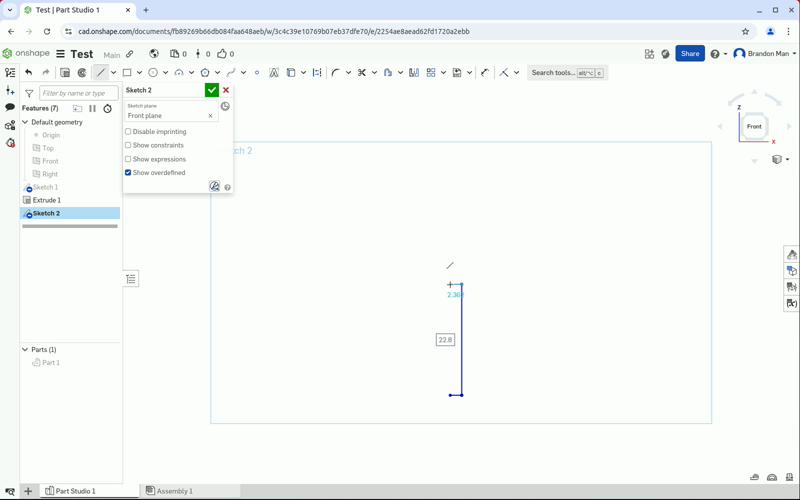
click(450, 284)
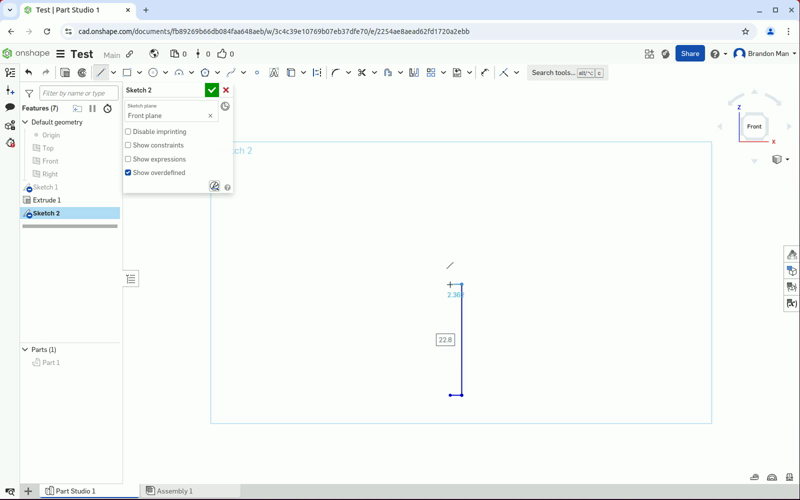
key_up(shift)
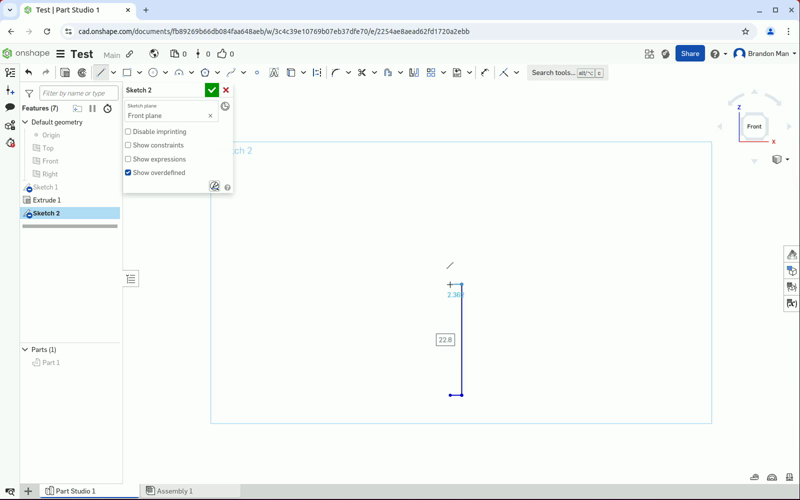
key_down(shift)
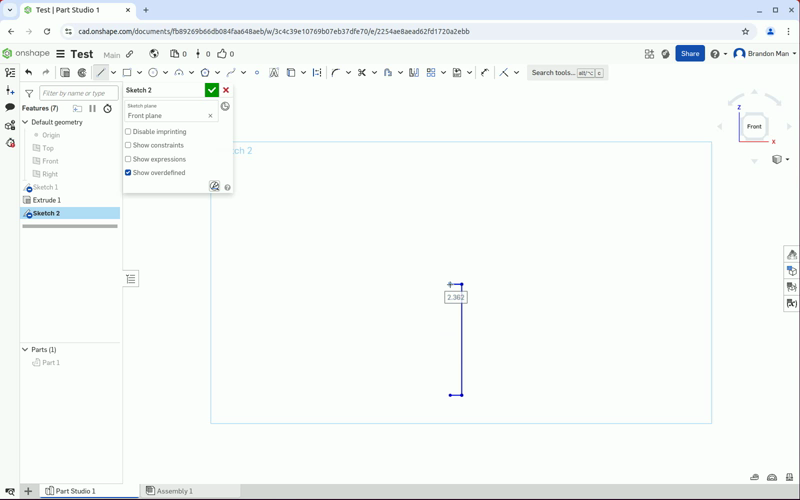
mouse_move(450, 395)
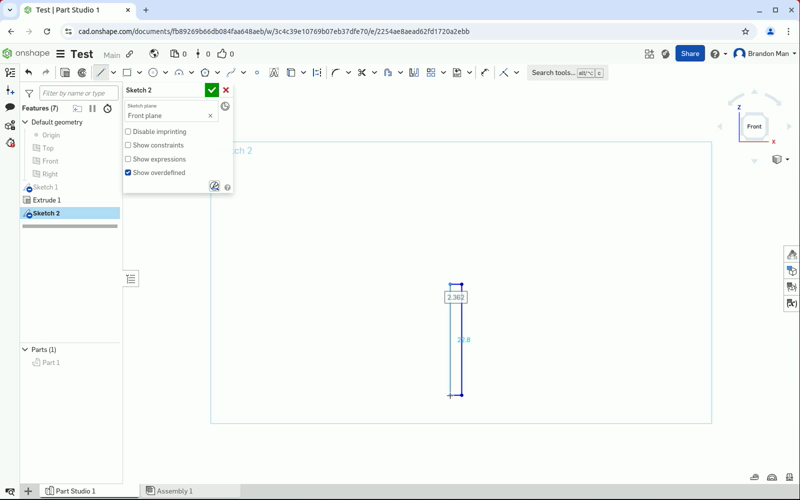
key_up(shift)
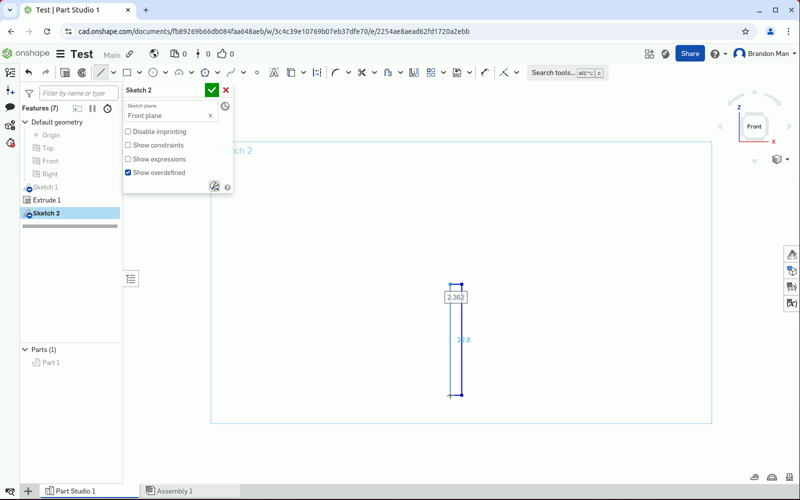
click(450, 395)
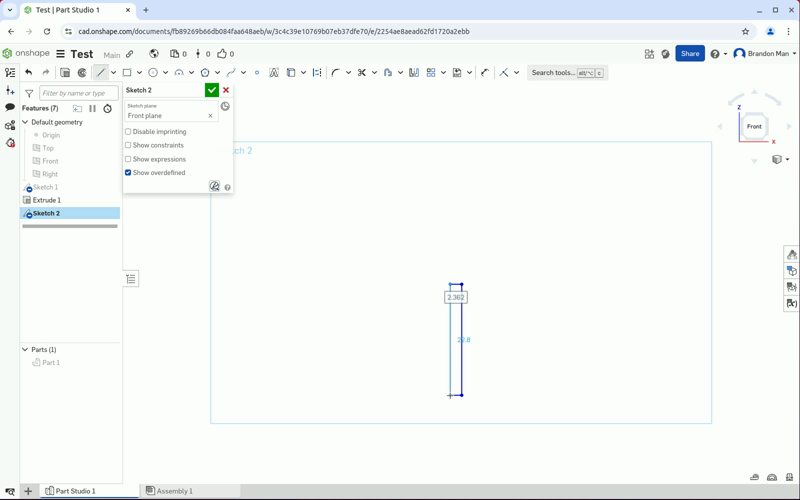
key(esc)
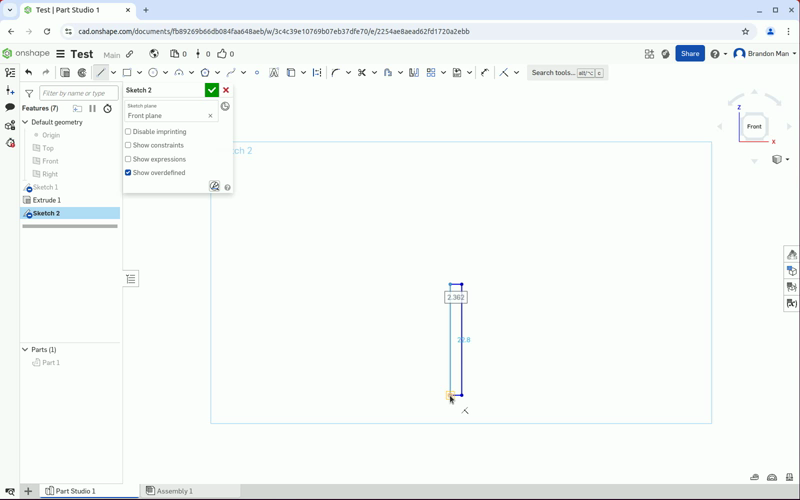
mouse_move(460, 336)
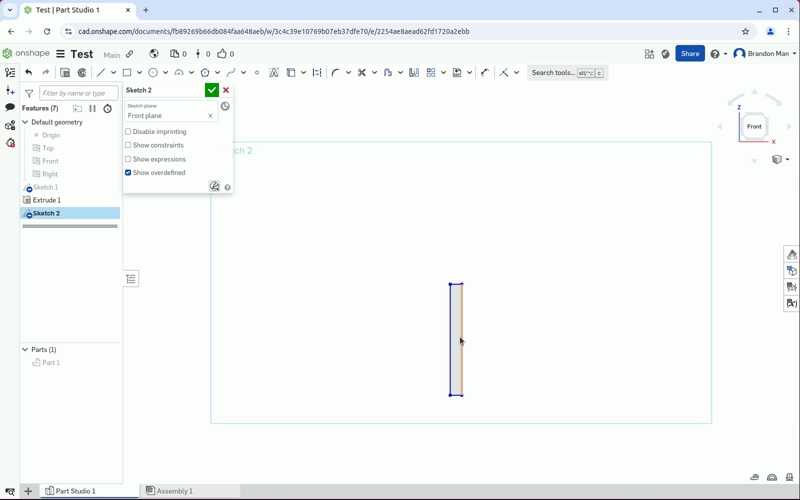
scroll(6)
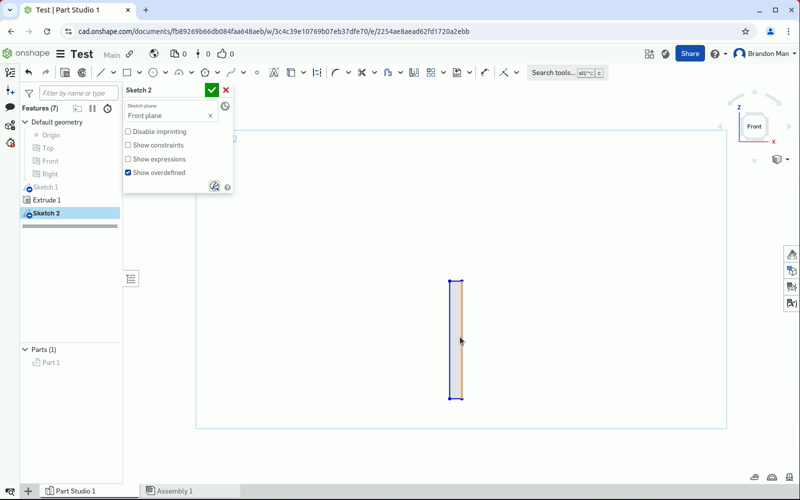
scroll(6)
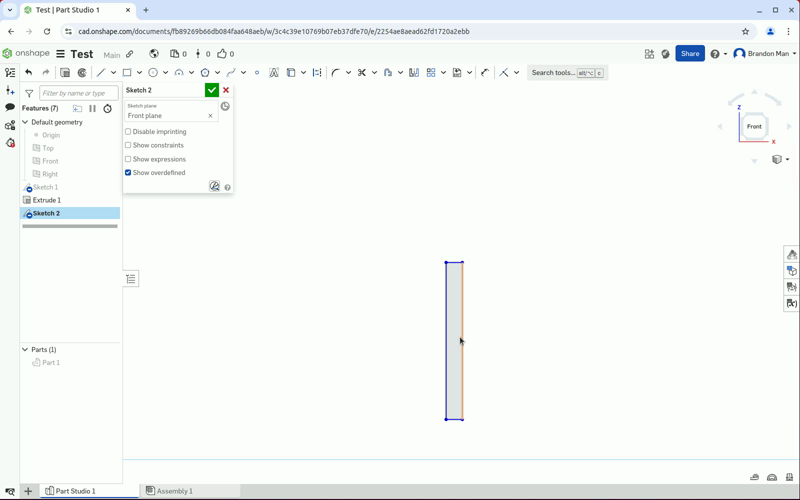
scroll(6)
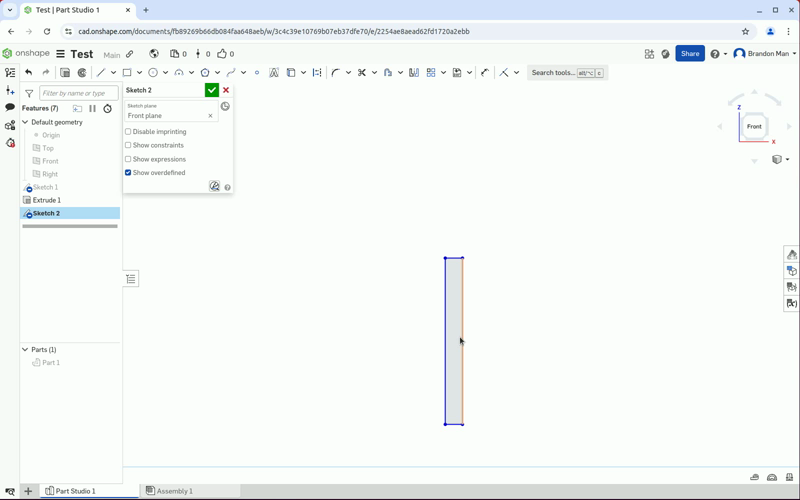
scroll(6)
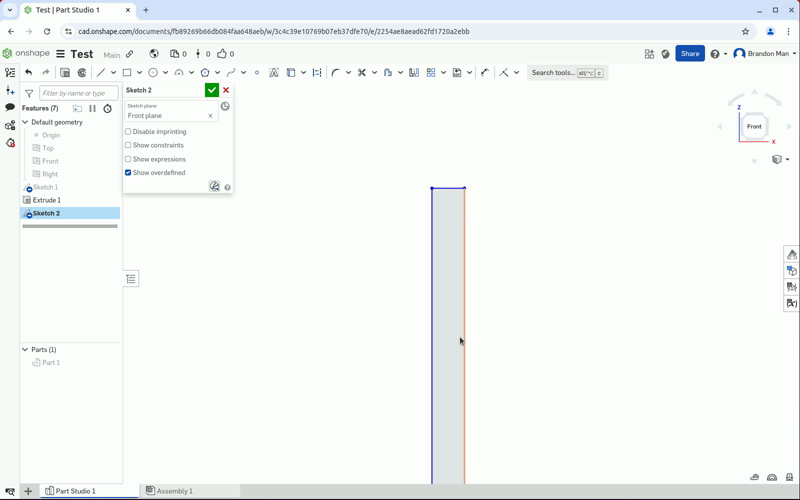
scroll(6)
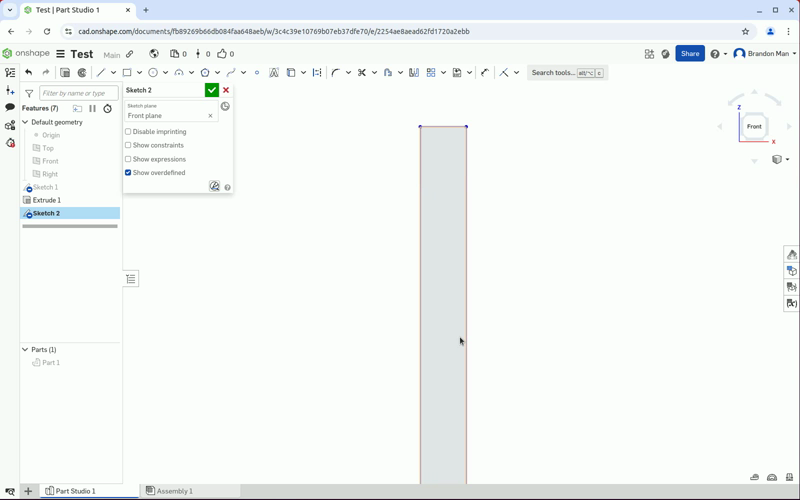
scroll(6)
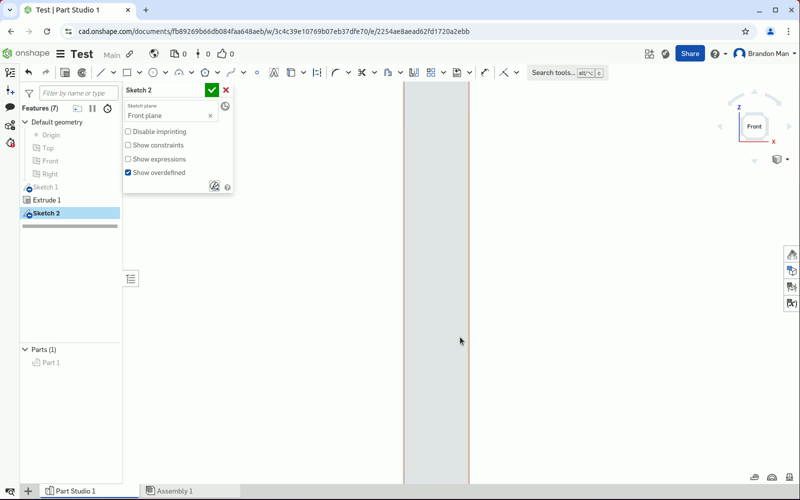
scroll(6)
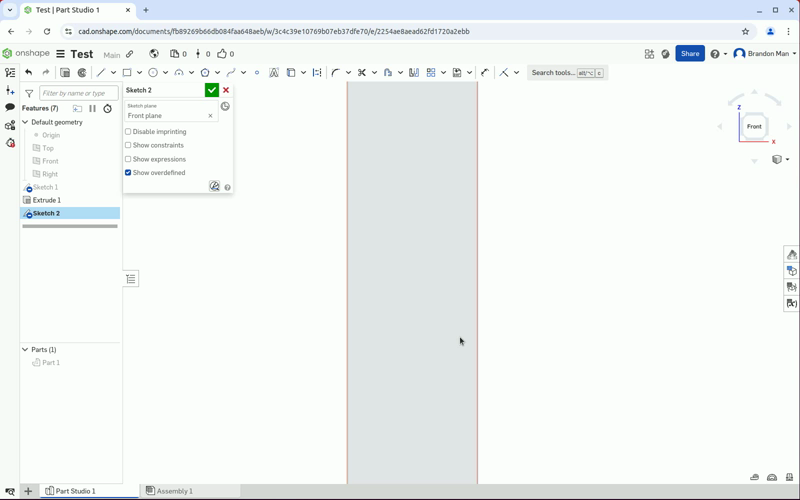
click(460, 336)
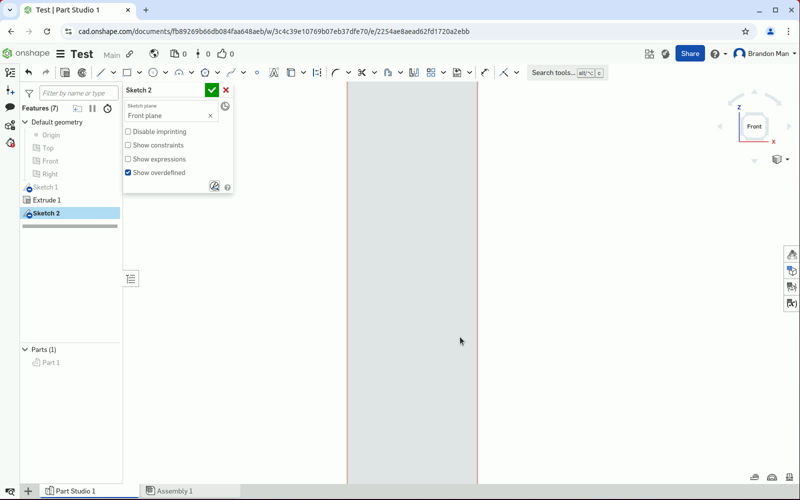
scroll(-6)
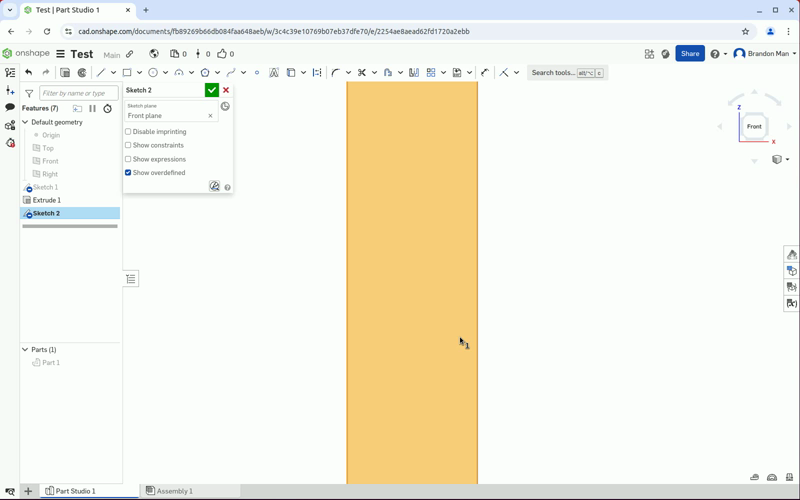
scroll(-6)
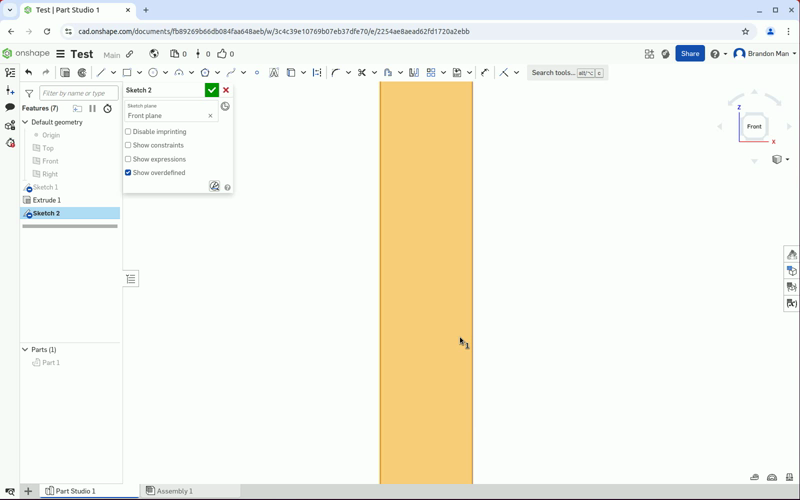
scroll(-6)
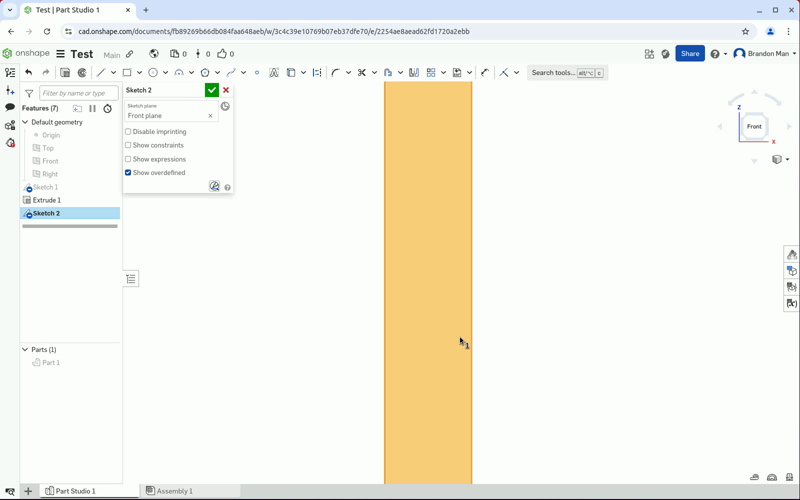
scroll(-6)
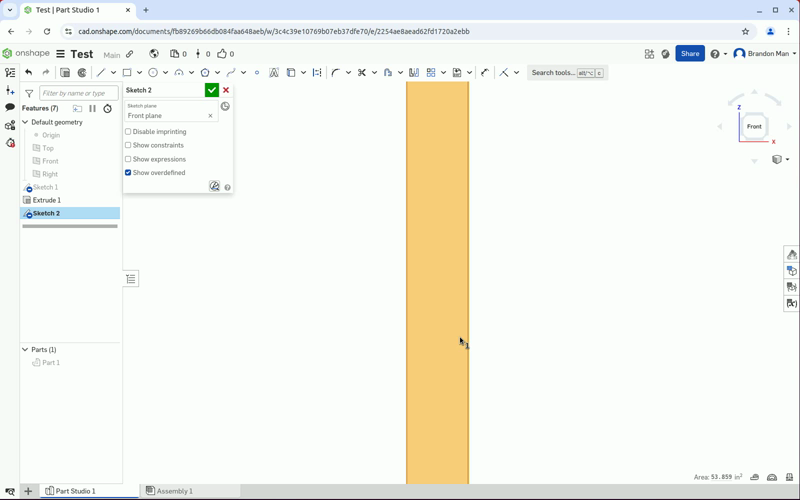
scroll(-6)
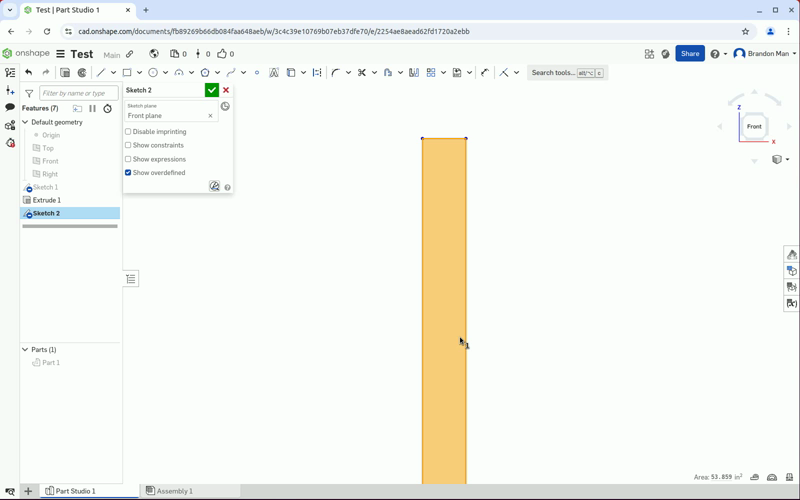
scroll(-6)
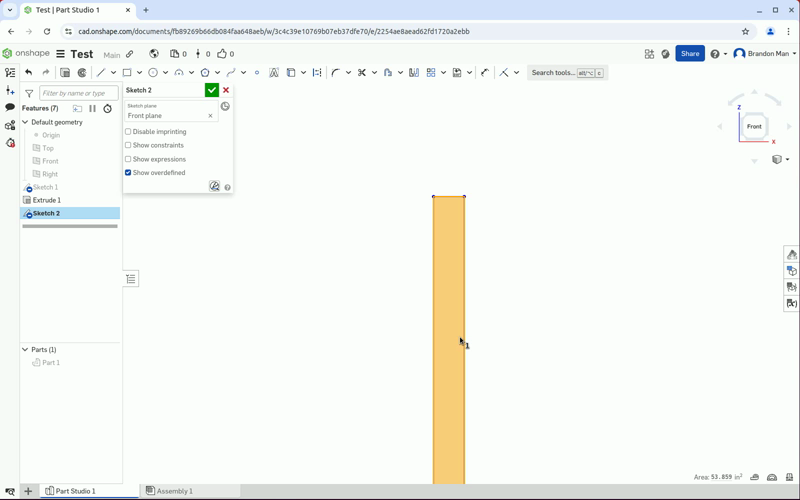
scroll(-6)
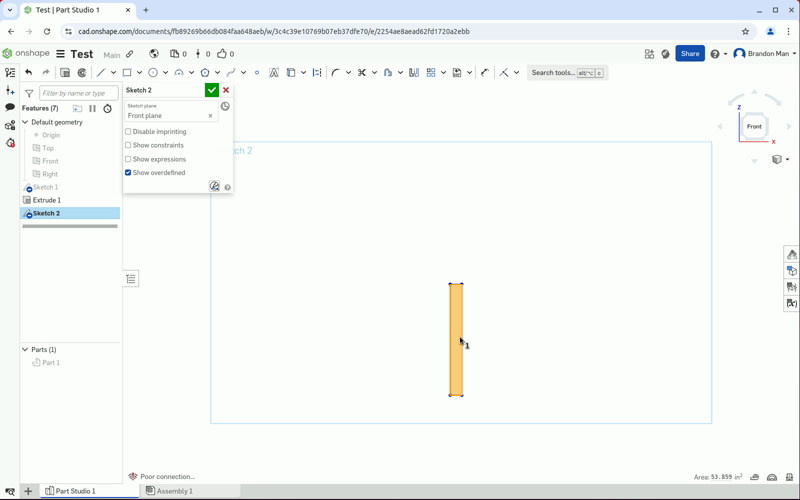
mouse_move(73, 352)
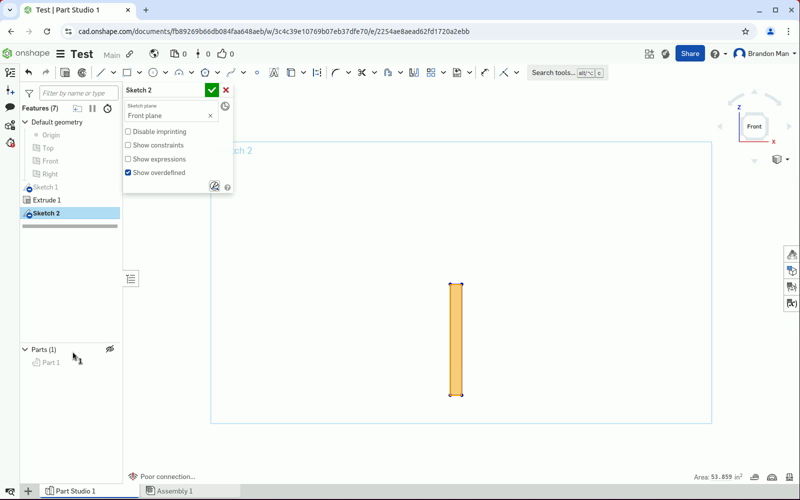
key(shift+y)
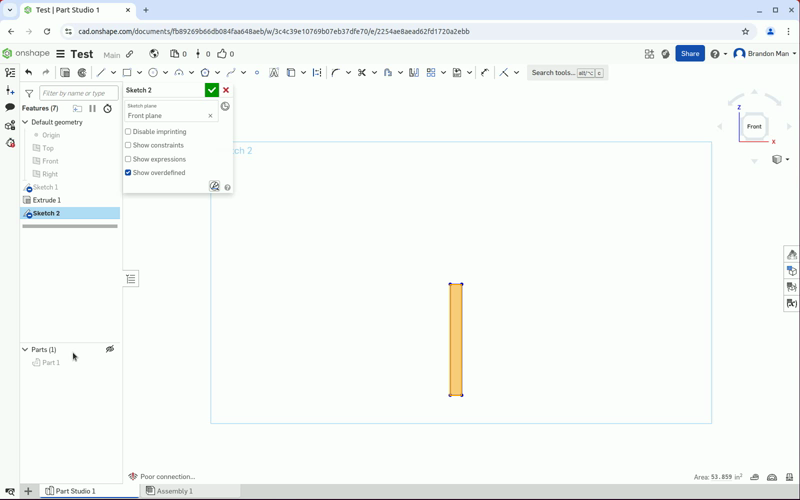
key(shift+e)
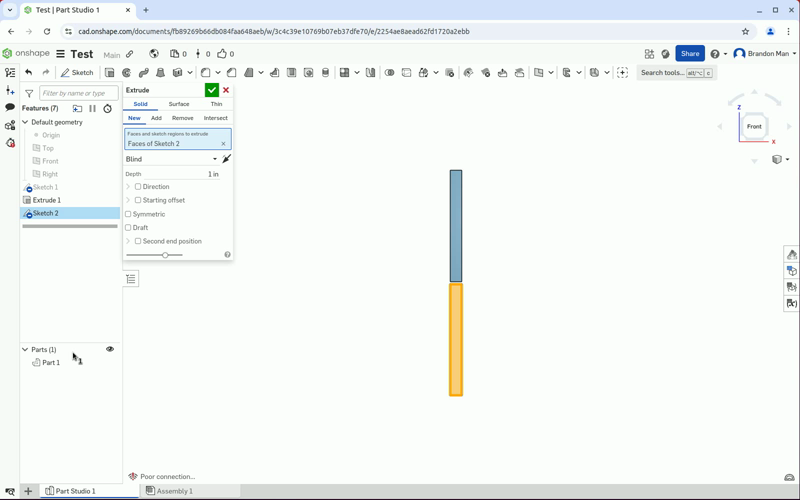
mouse_move(143, 106)
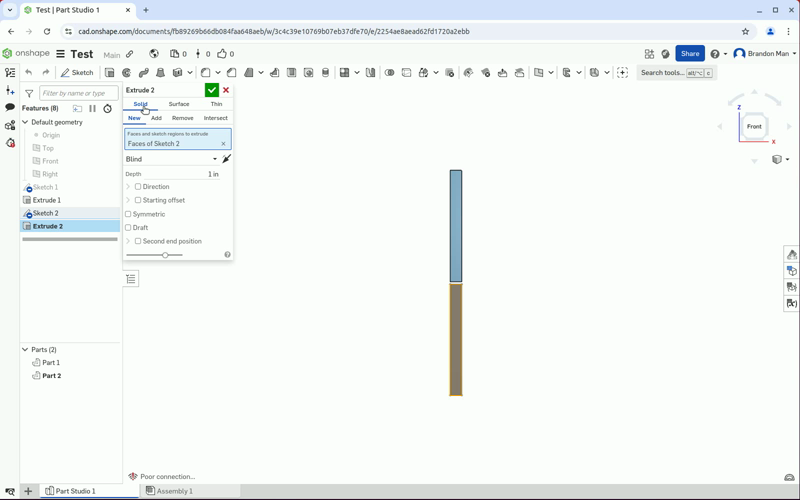
click(143, 106)
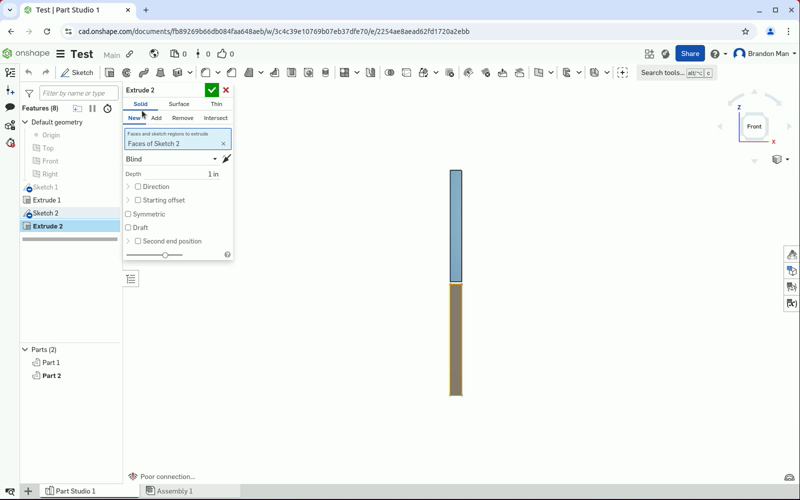
mouse_move(137, 120)
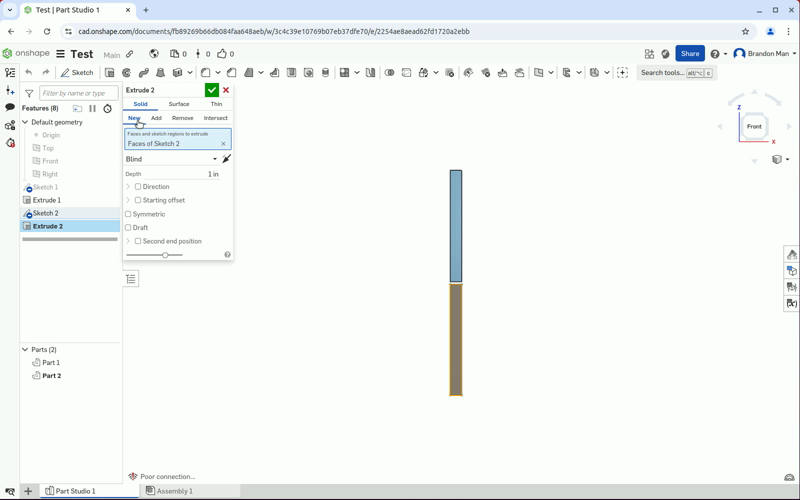
click(137, 120)
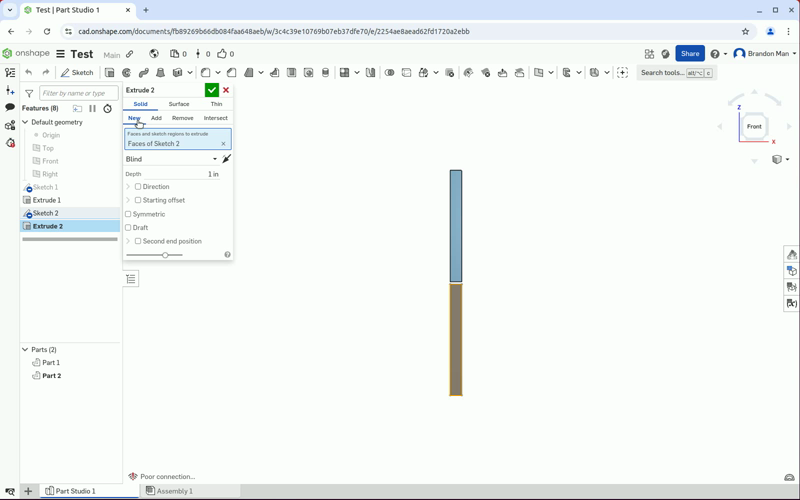
key(tab, 4)
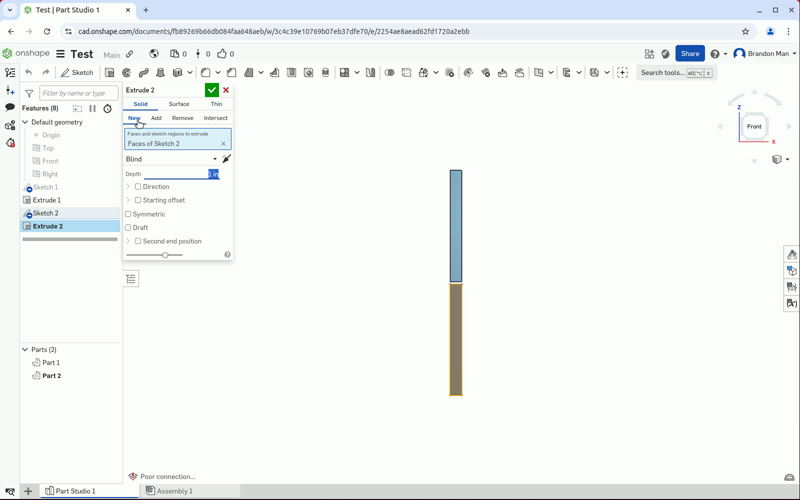
text(4.574)
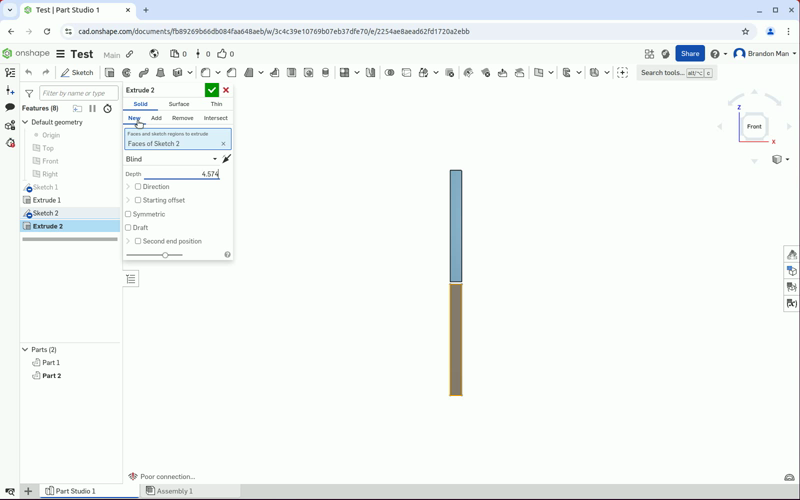
key(enter)
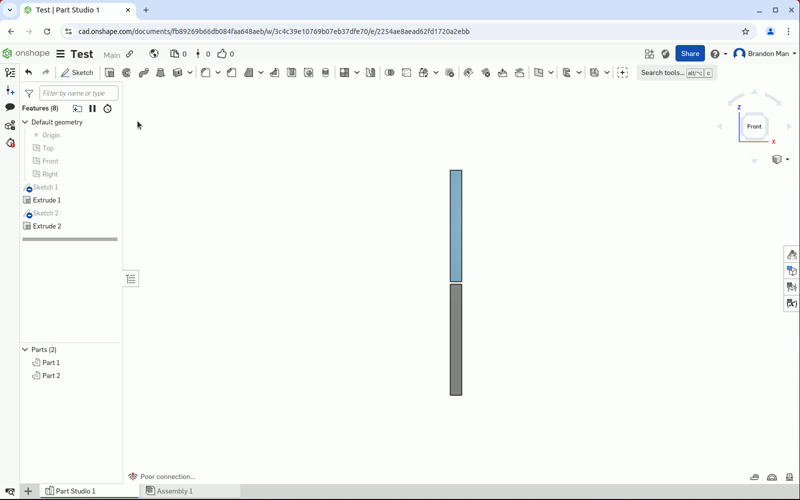
key(shift+h)
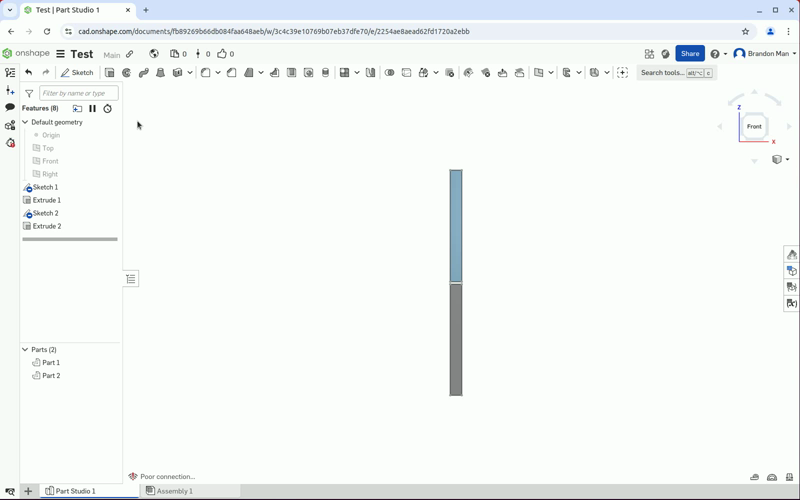
key(shift+h)
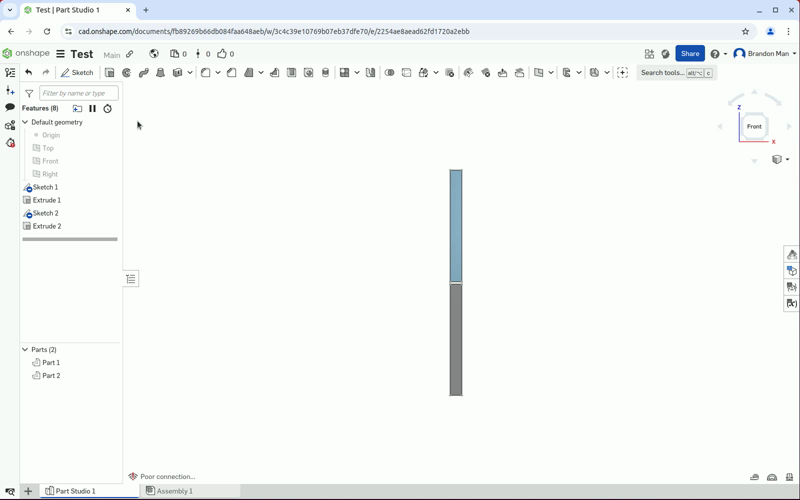
key(shift+7)
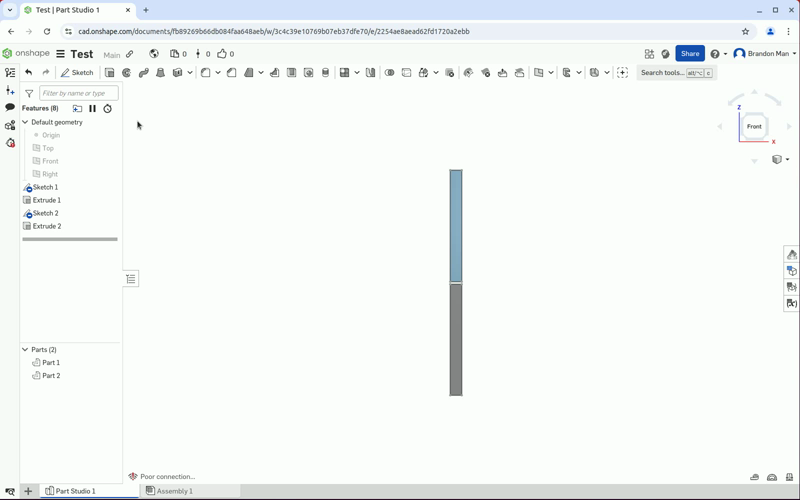
key(left, 2)
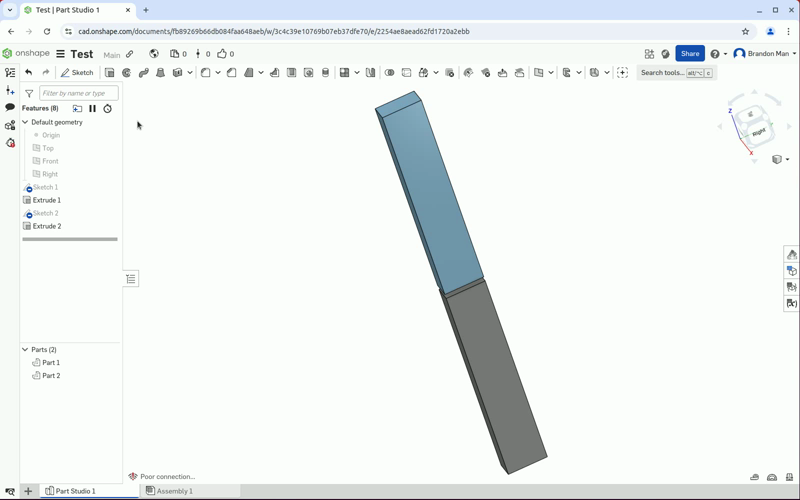
key(down, 2)
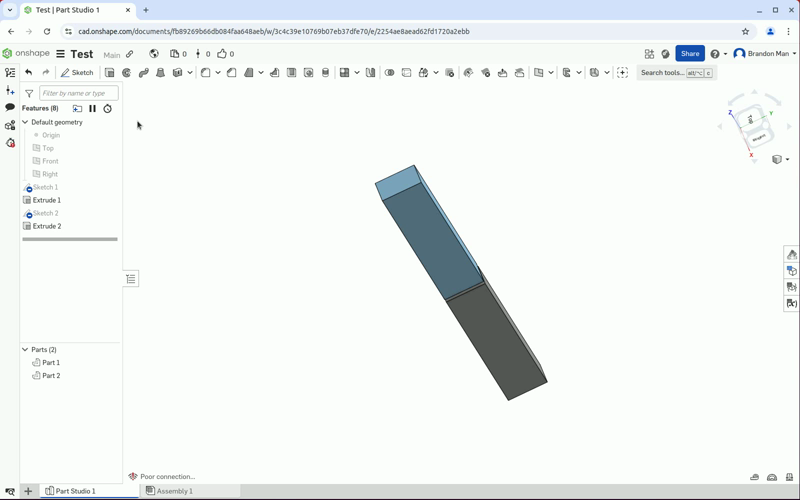
key(up, 2)
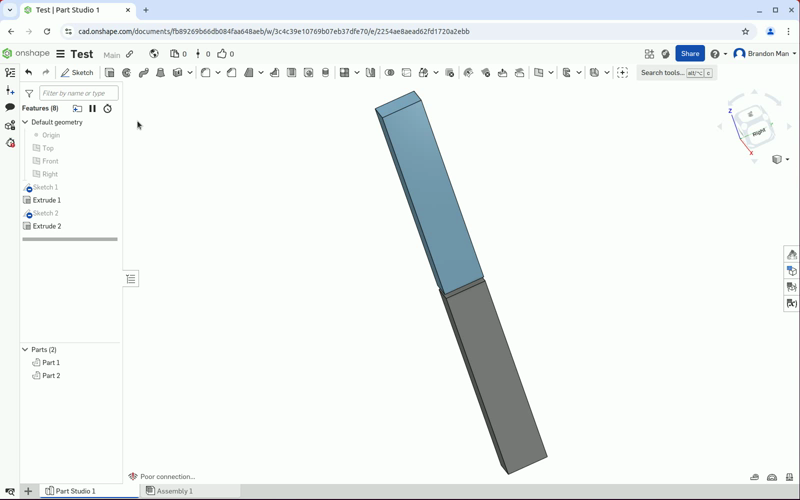
key(right, 2)
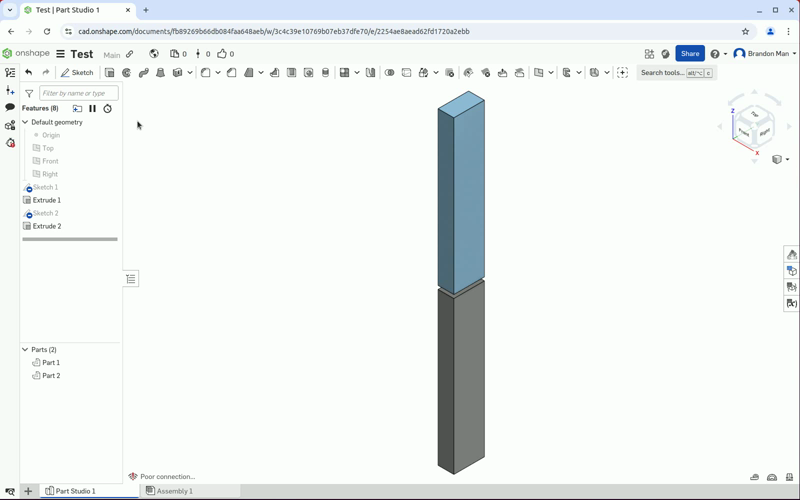
mouse_move(73, 189)
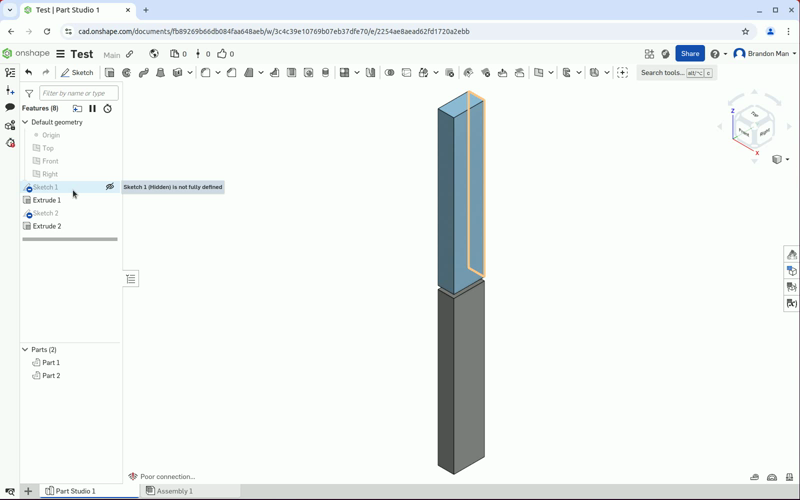
click(73, 189)